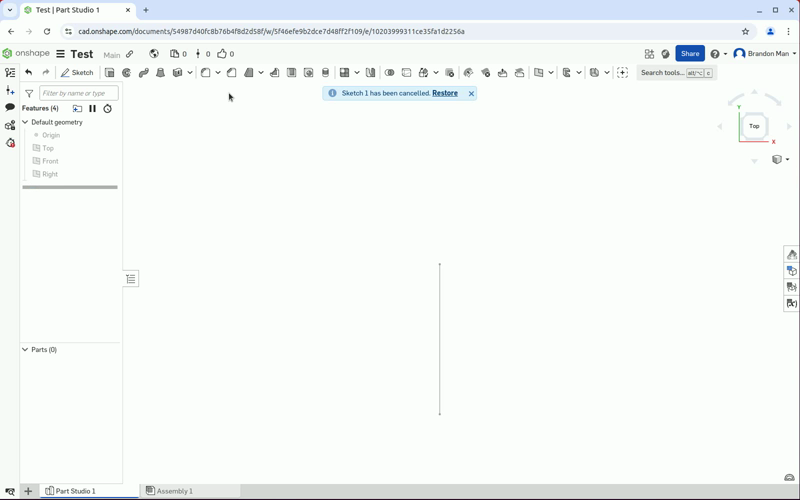
key(shift+h)
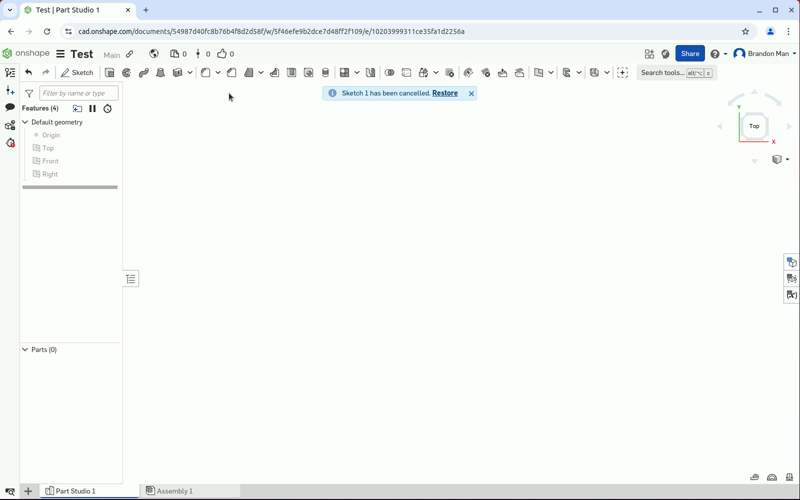
mouse_move(73, 352)
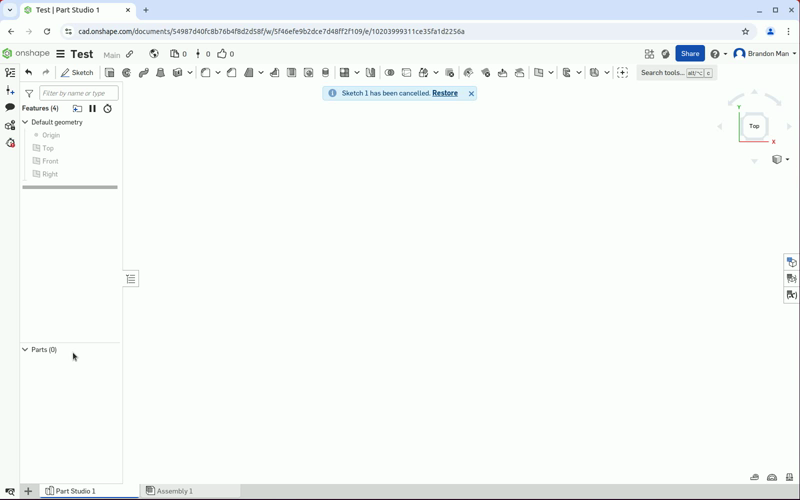
key(y)
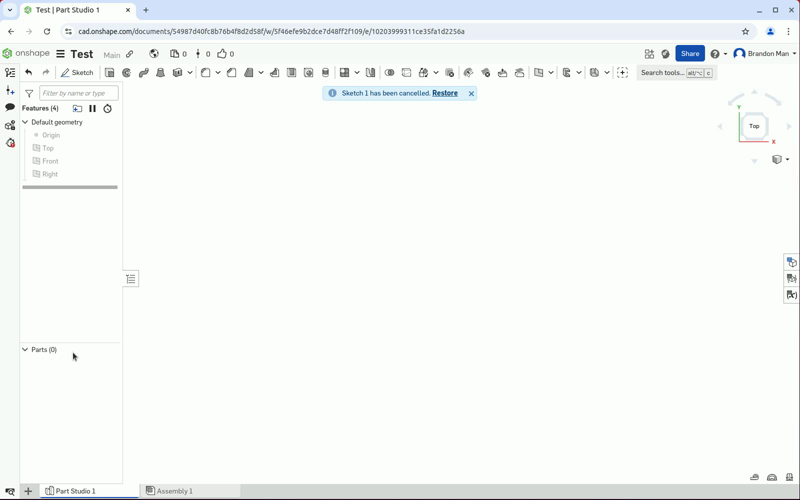
key(shift+p)
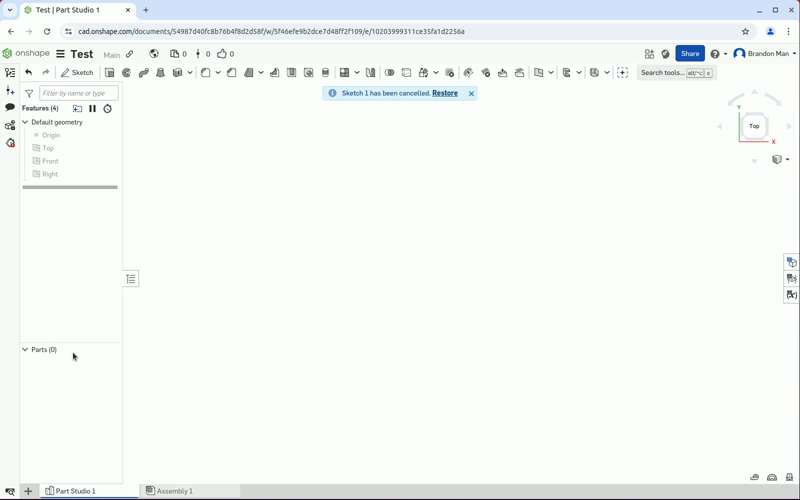
key(space)
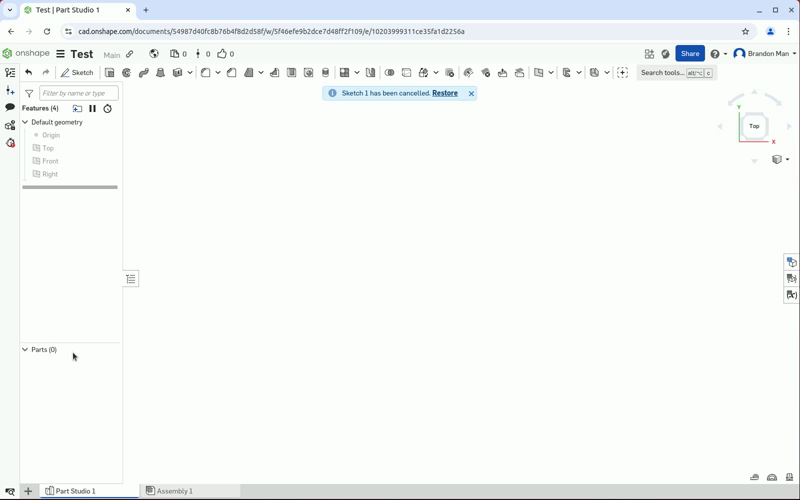
key_down(shift)
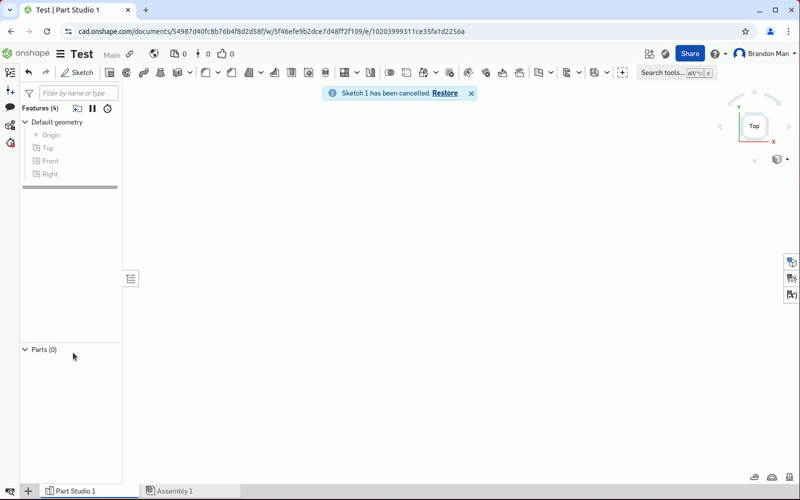
key(up)
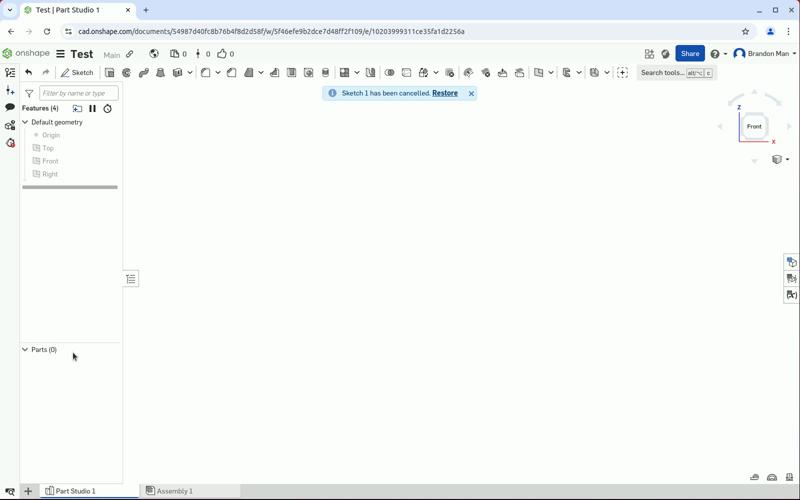
key_up(shift)
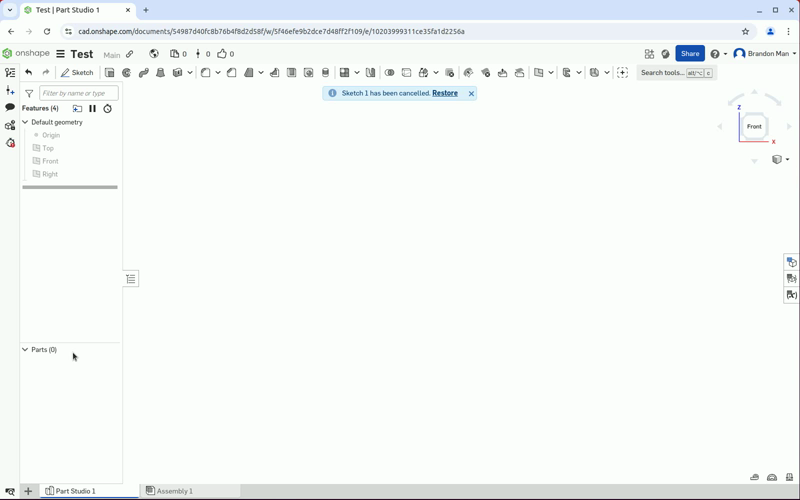
mouse_move(73, 352)
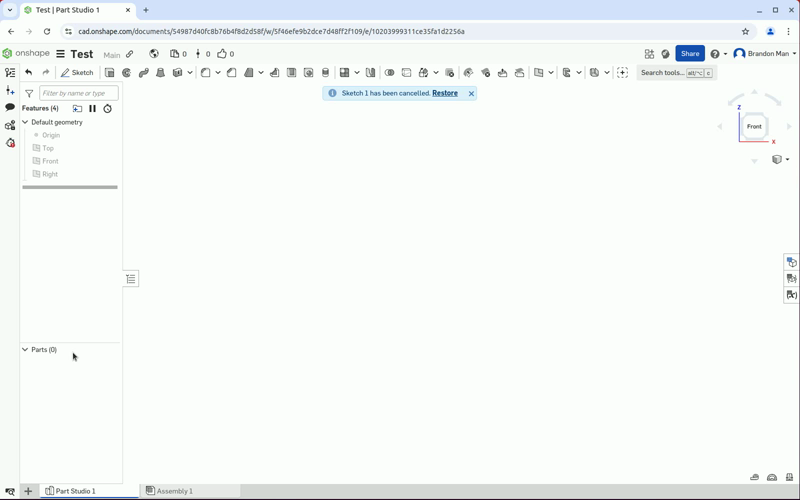
key(shift+y)
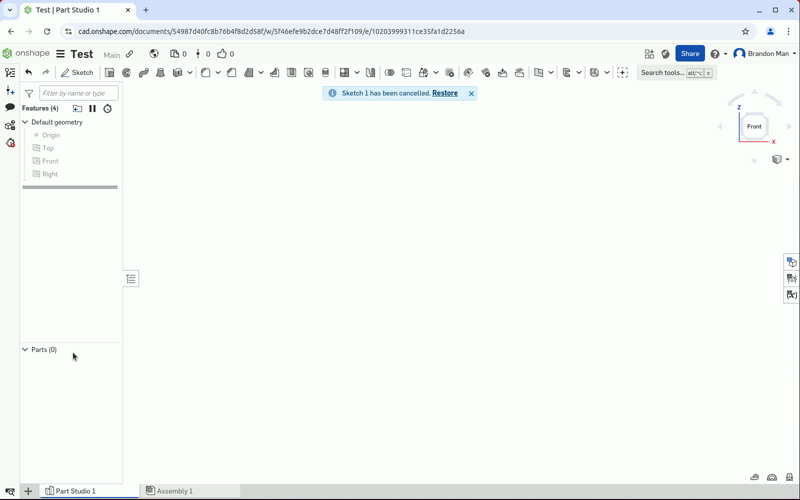
key(shift+s)
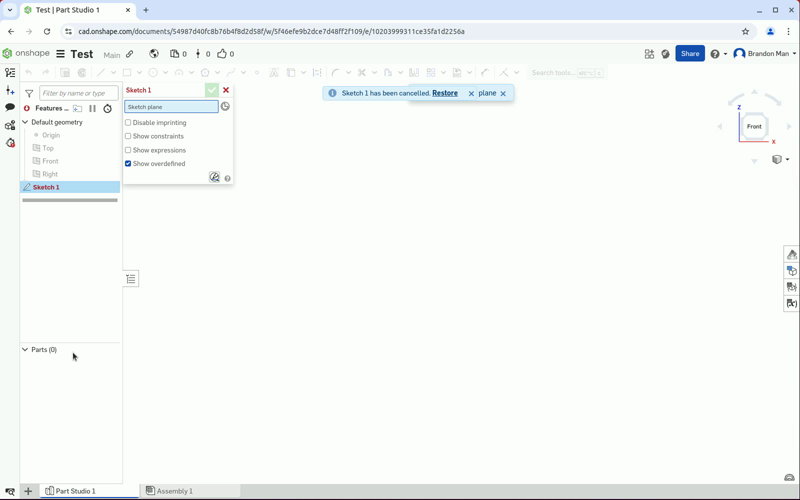
mouse_move(73, 163)
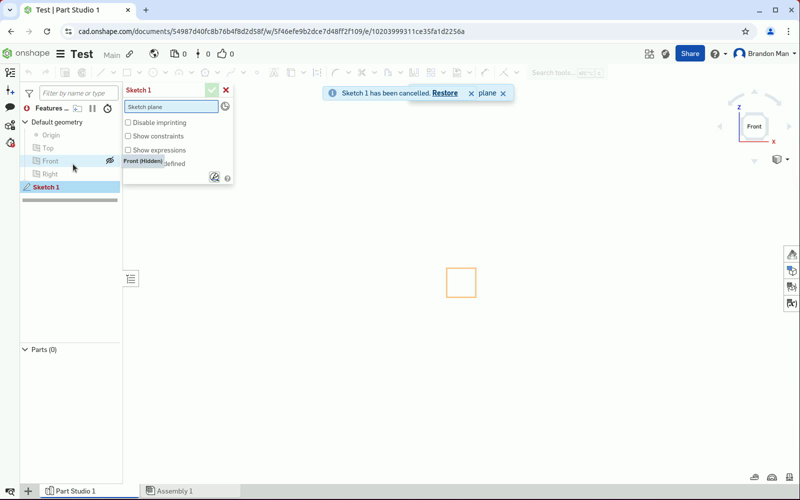
click(73, 163)
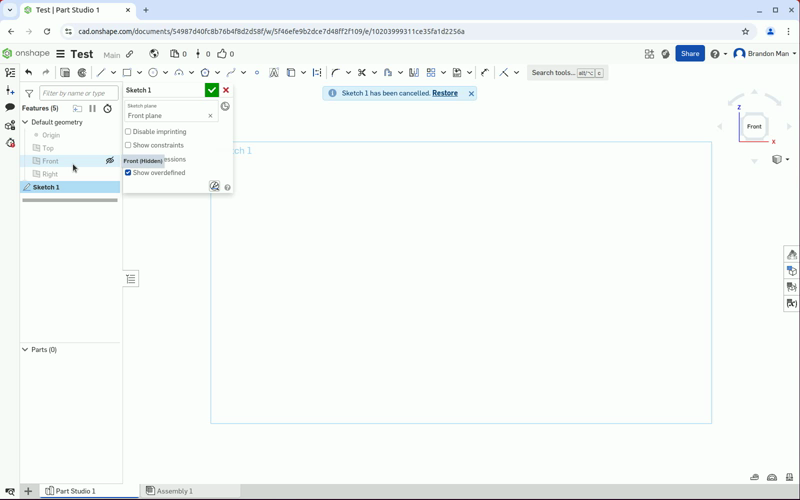
mouse_move(73, 352)
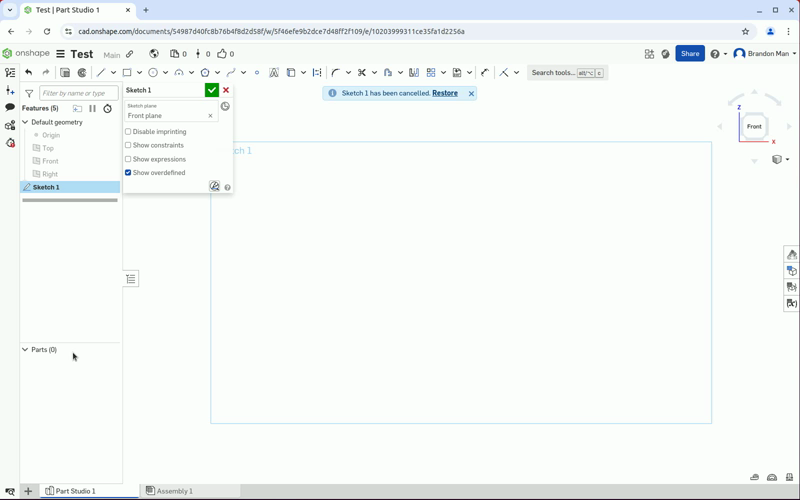
key(y)
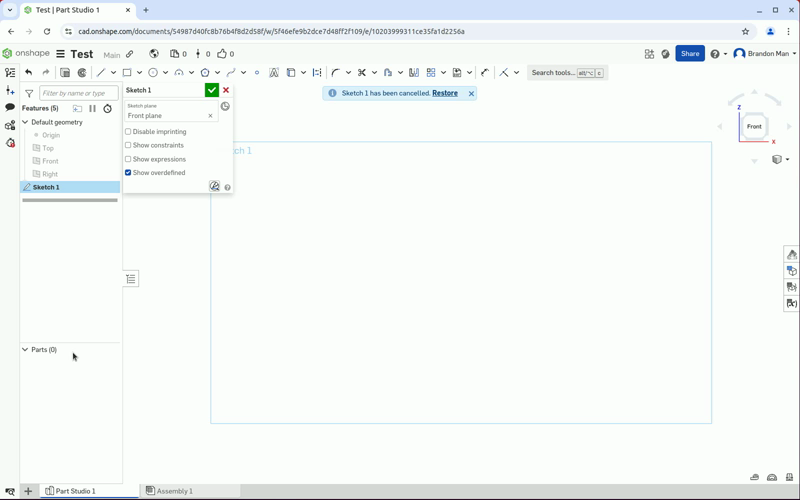
key(l)
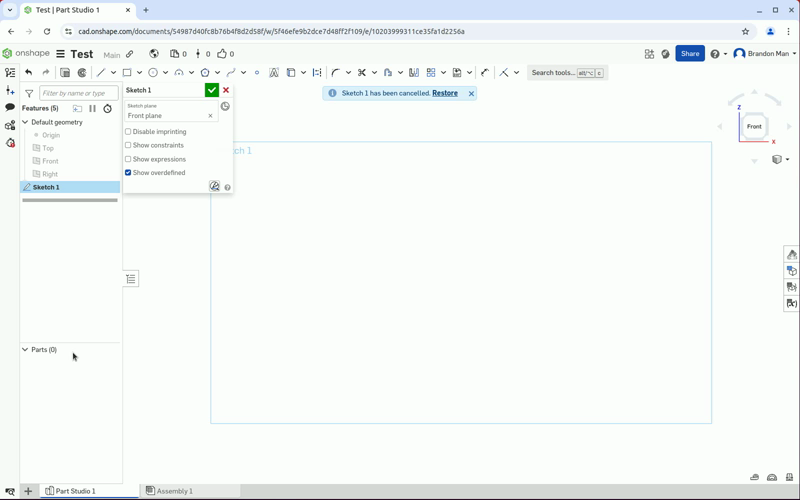
key_down(shift)
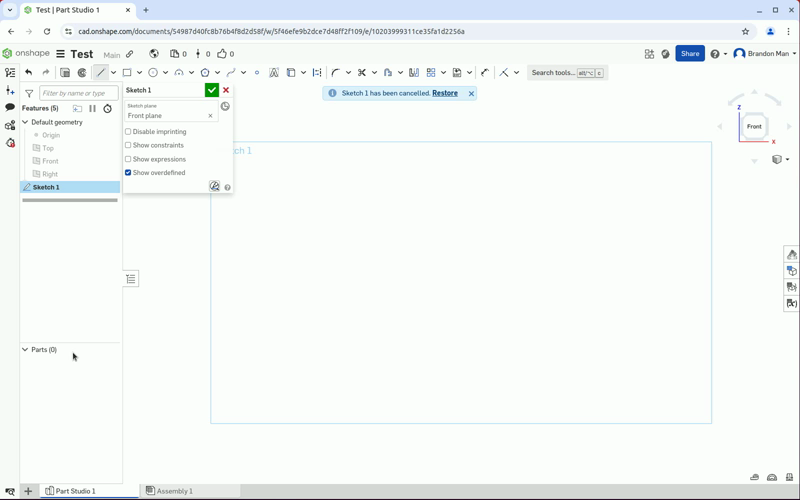
mouse_move(385, 231)
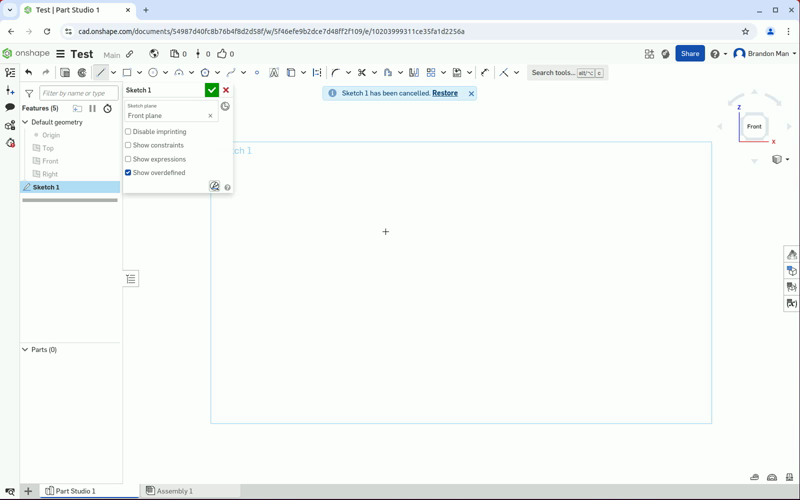
click(385, 231)
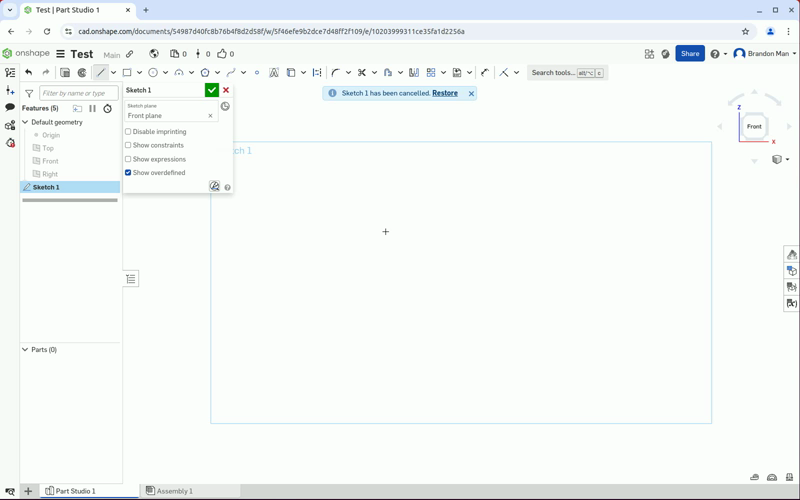
key_up(shift)
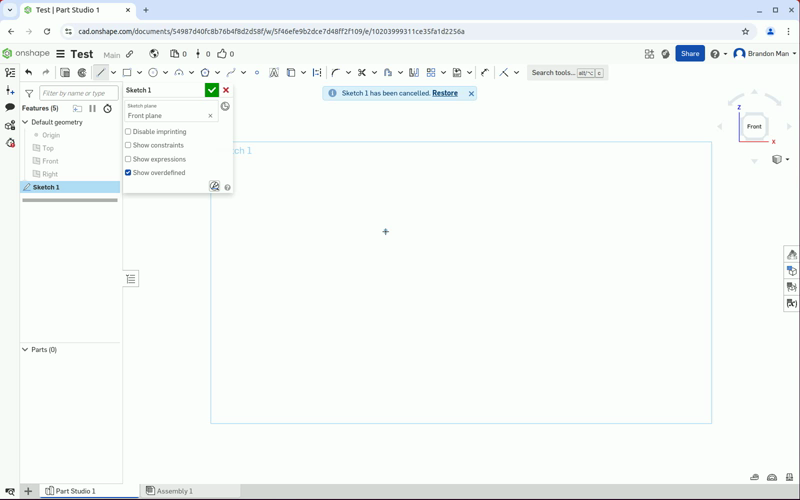
key_down(shift)
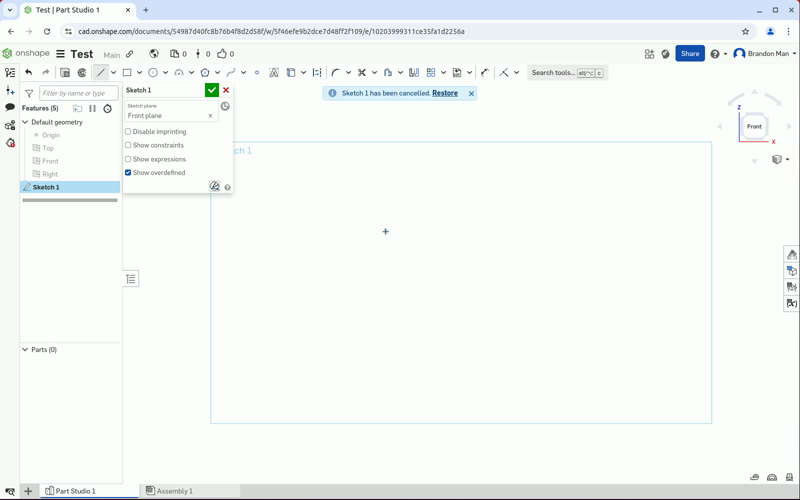
mouse_move(442, 288)
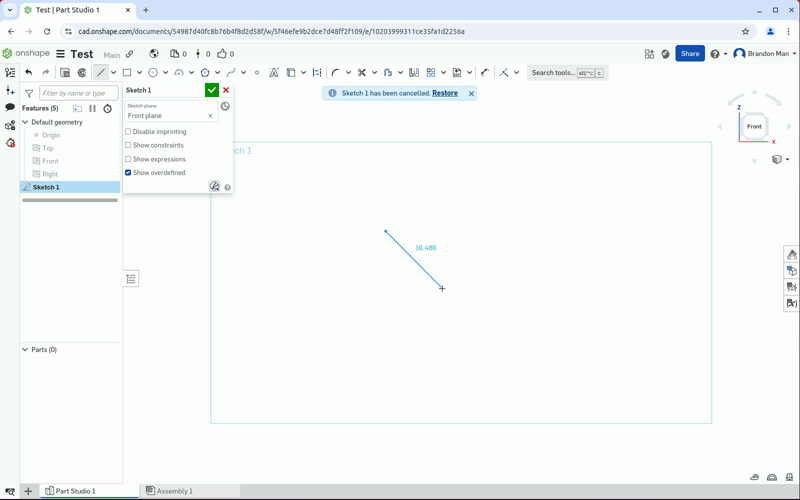
click(442, 288)
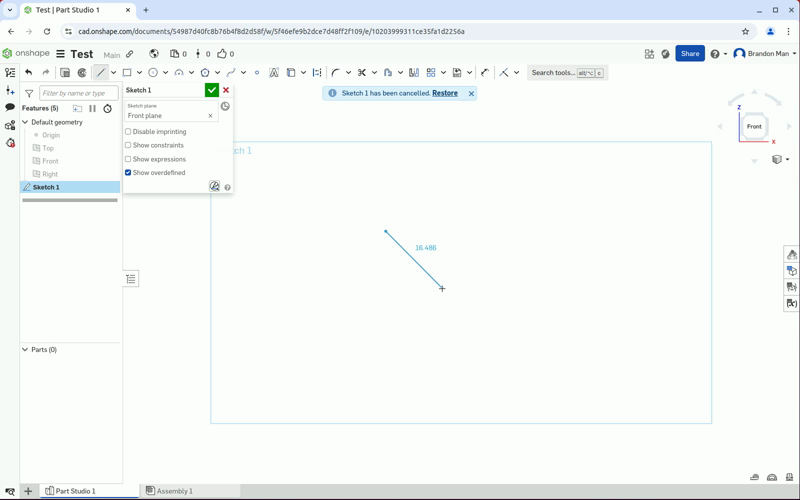
key_up(shift)
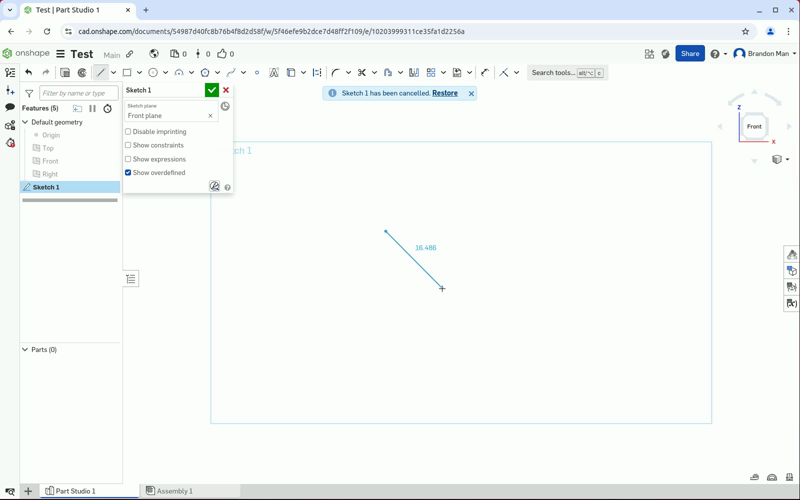
key_down(shift)
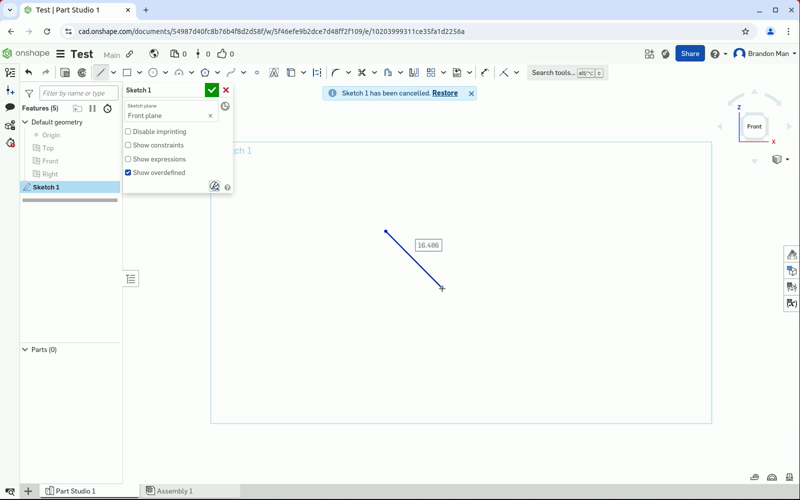
mouse_move(472, 288)
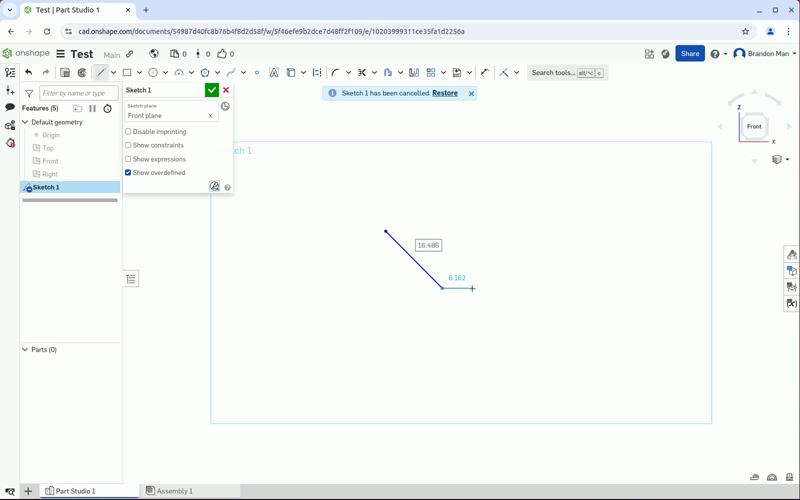
mouse_move(442, 231)
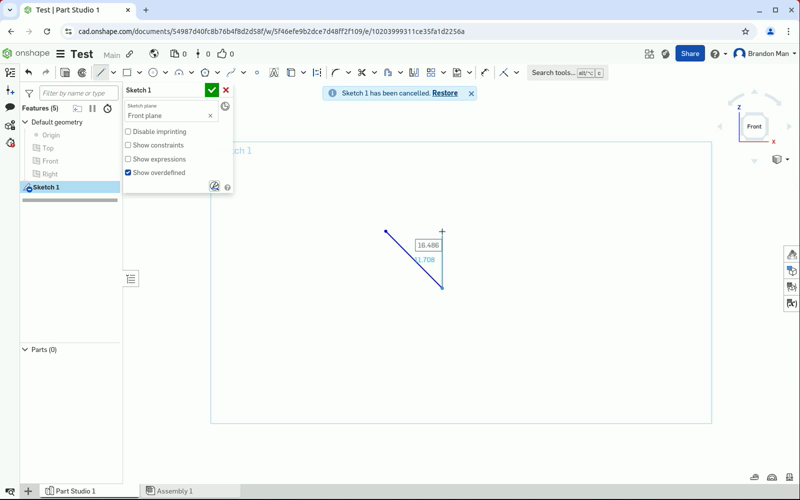
click(442, 231)
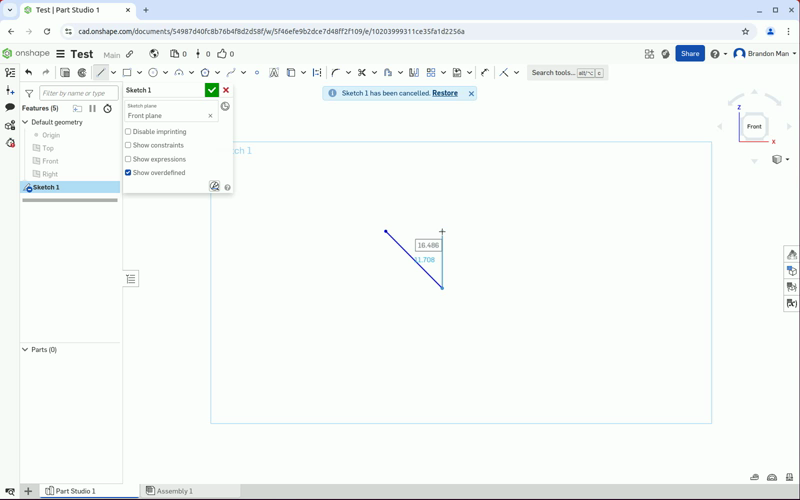
key_up(shift)
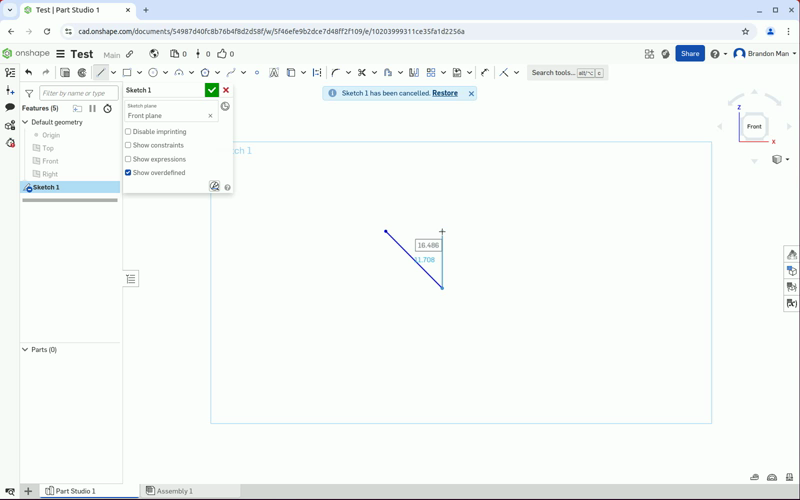
mouse_move(472, 231)
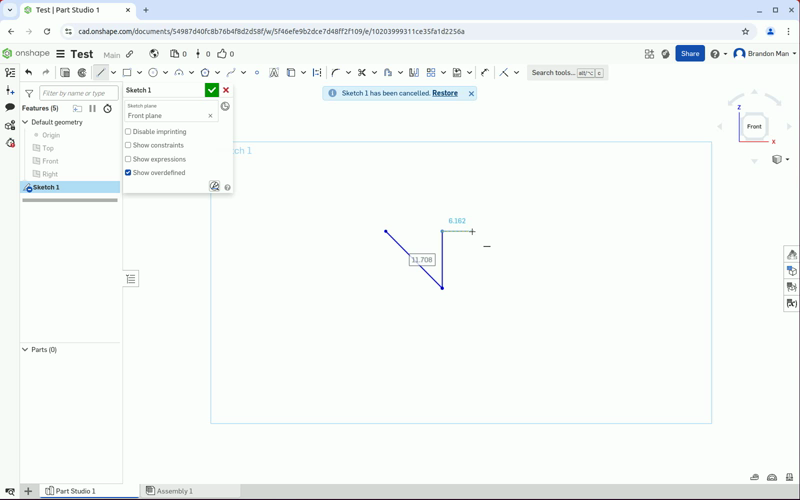
key_down(shift)
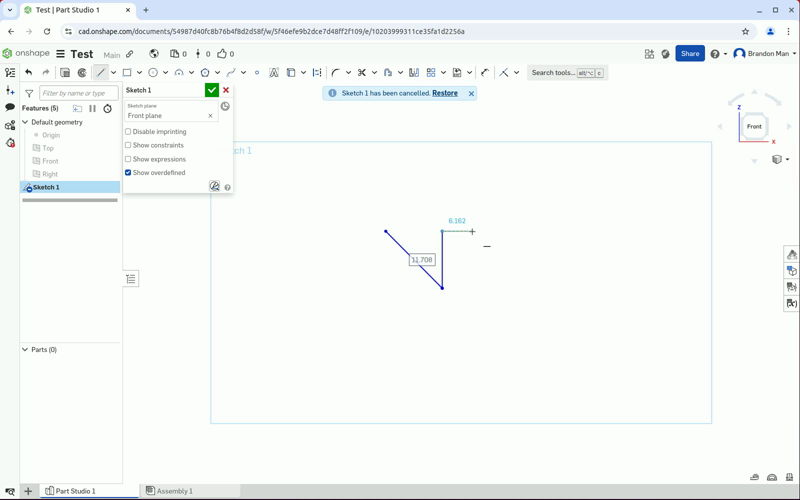
mouse_move(385, 231)
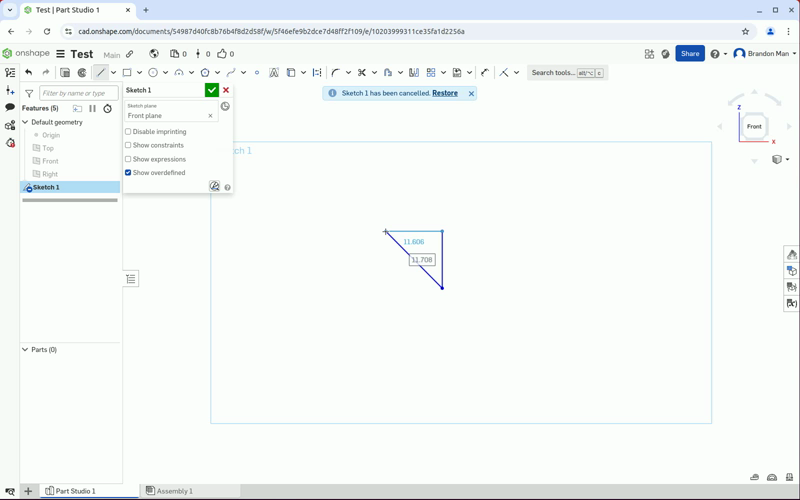
key_up(shift)
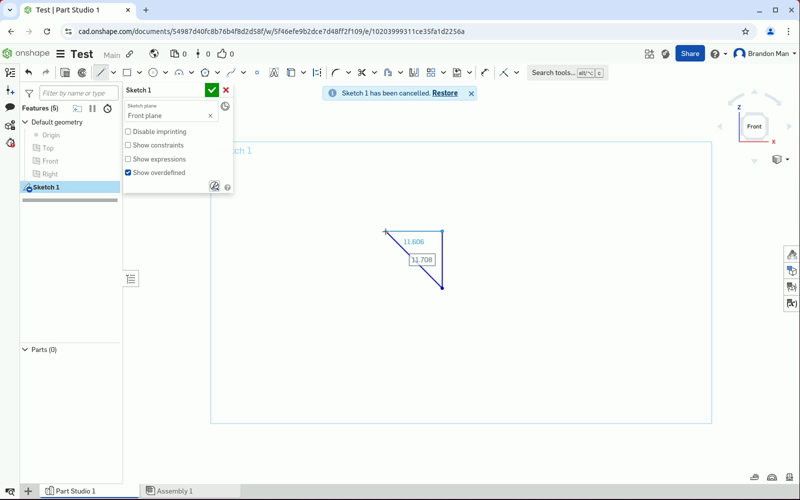
click(385, 231)
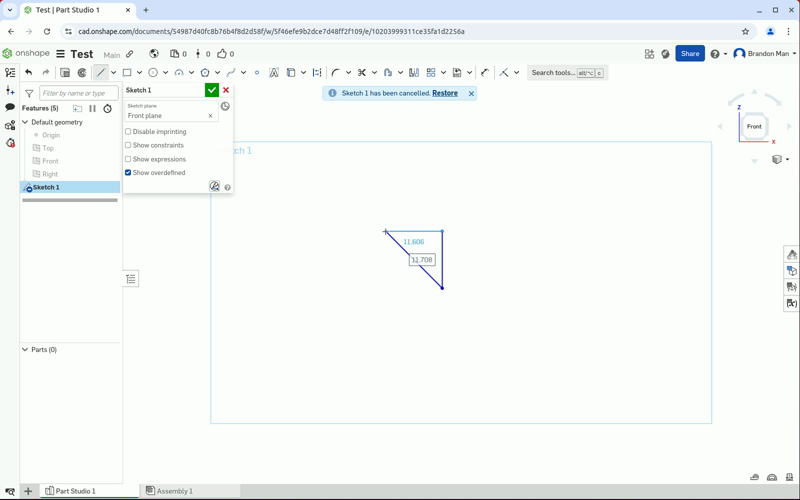
key(esc)
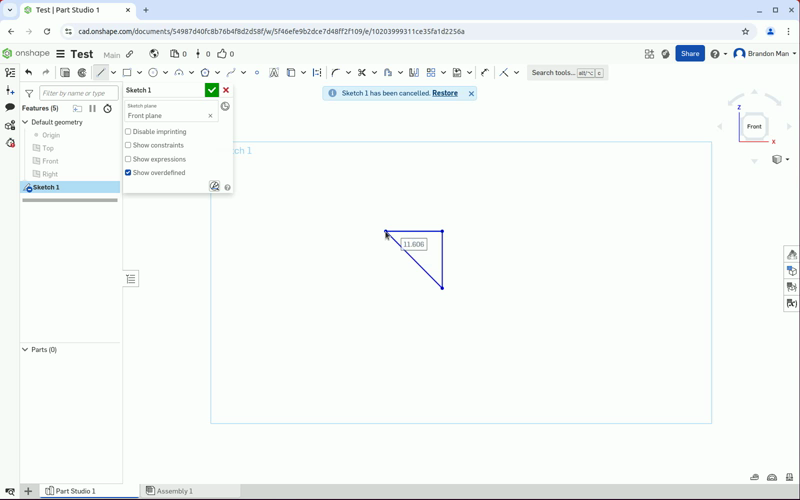
mouse_move(441, 255)
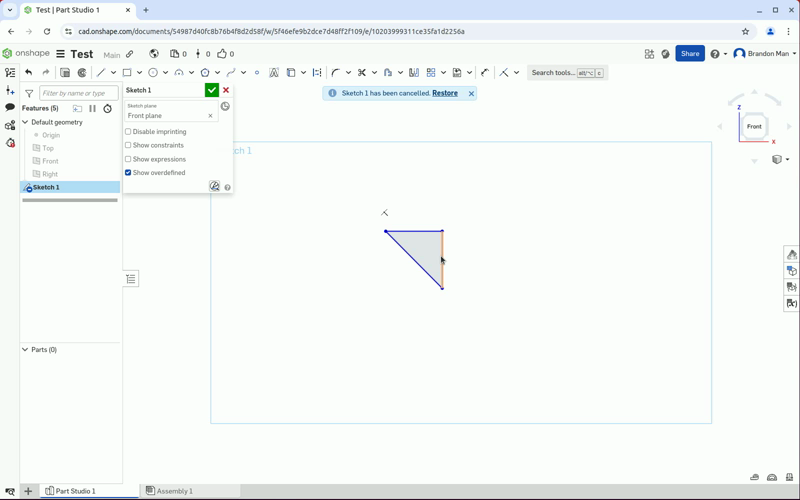
scroll(6)
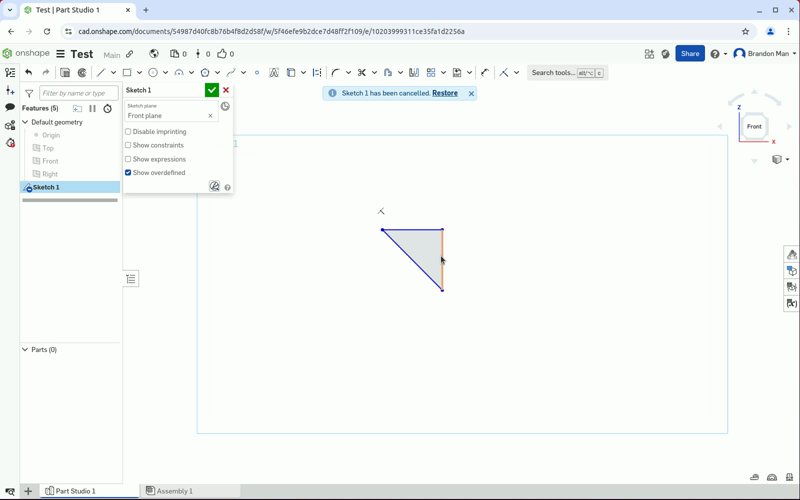
scroll(6)
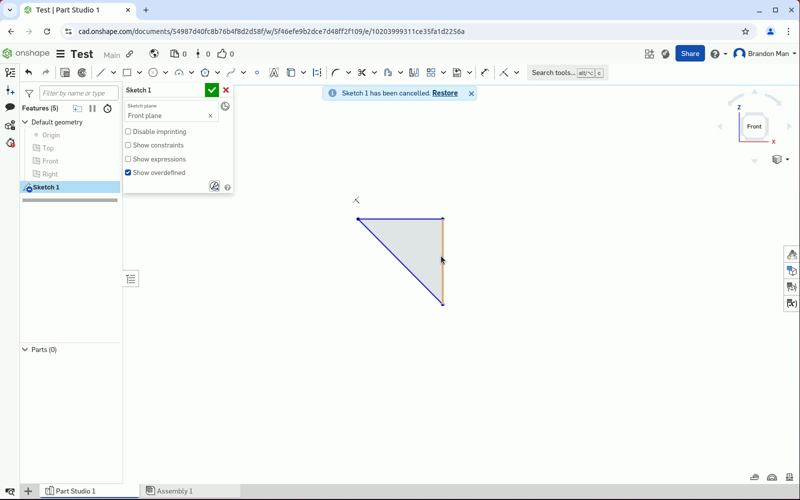
scroll(6)
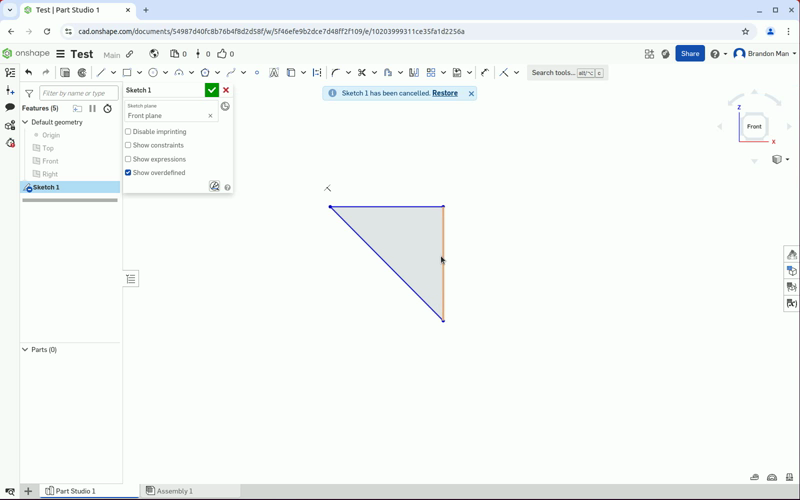
scroll(6)
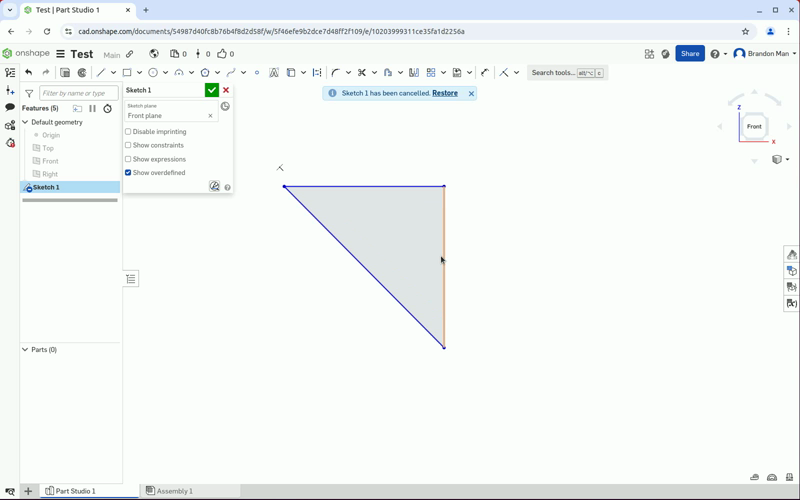
scroll(6)
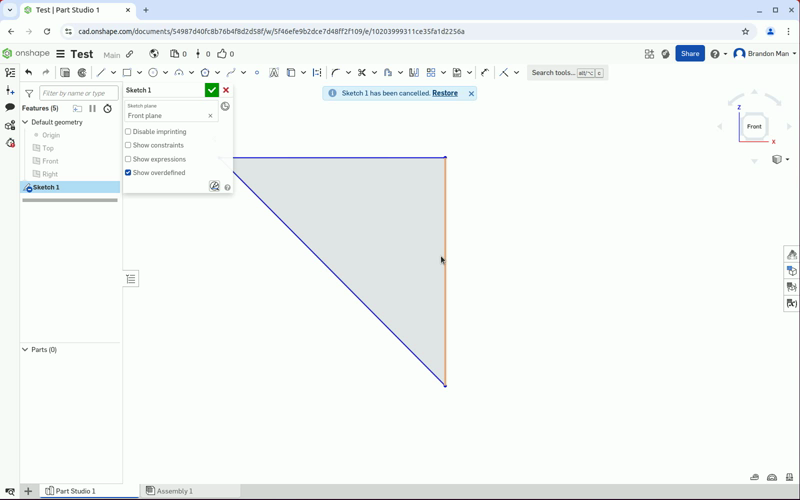
scroll(6)
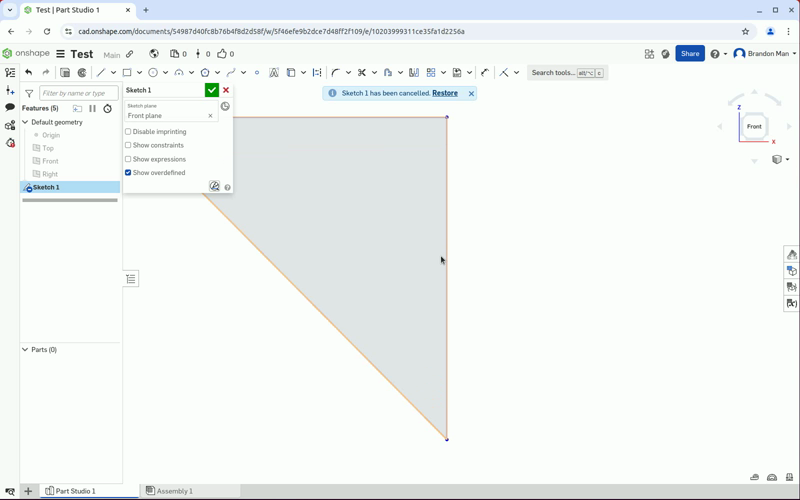
scroll(6)
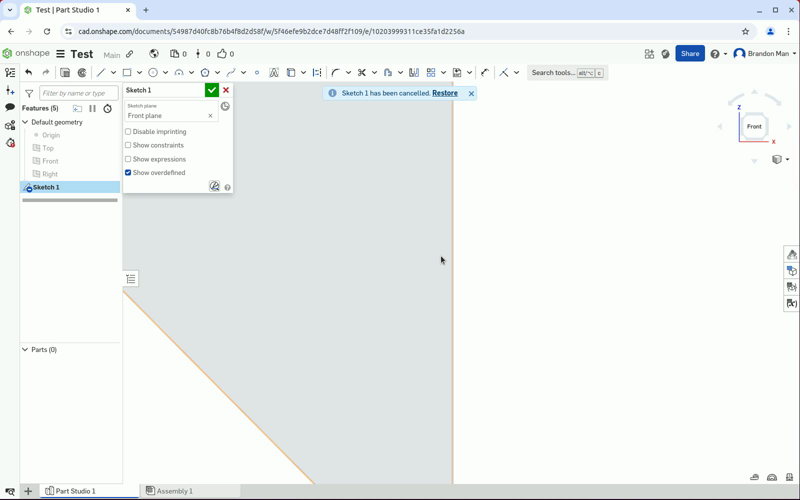
click(441, 255)
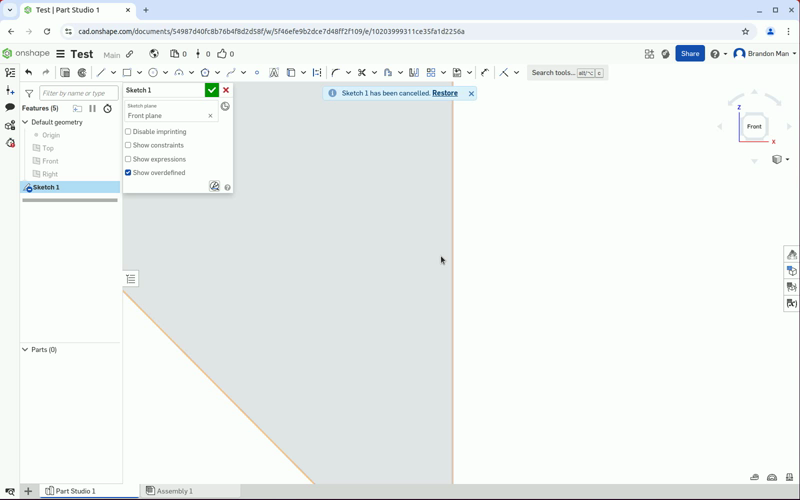
scroll(-6)
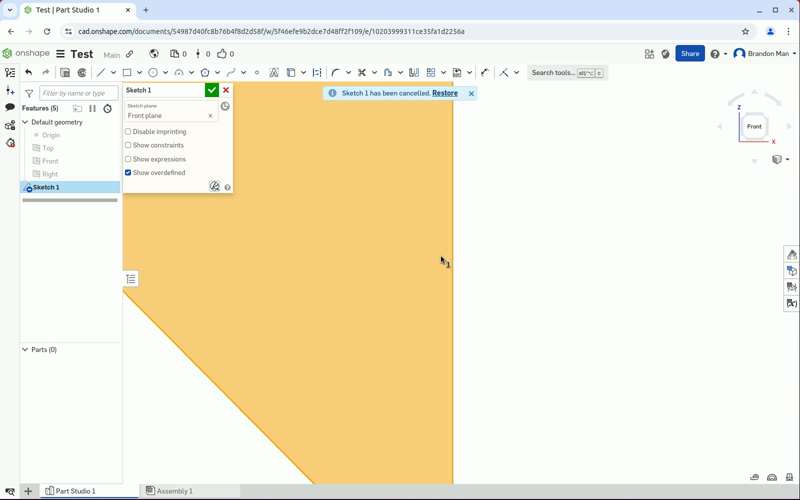
scroll(-6)
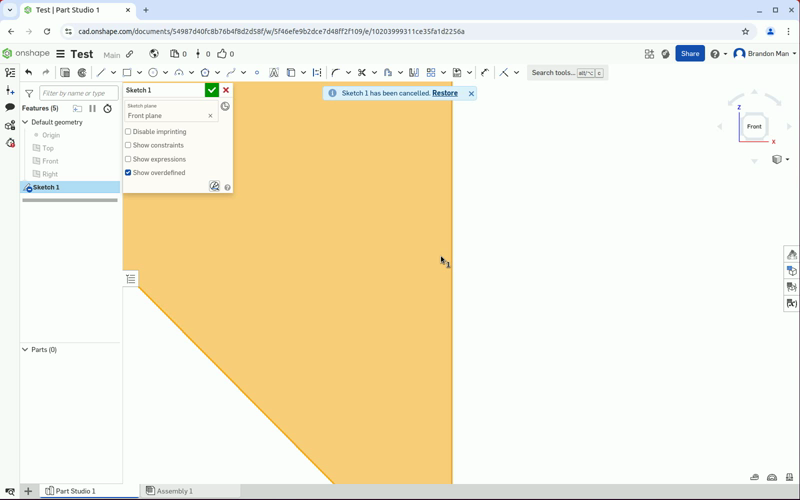
scroll(-6)
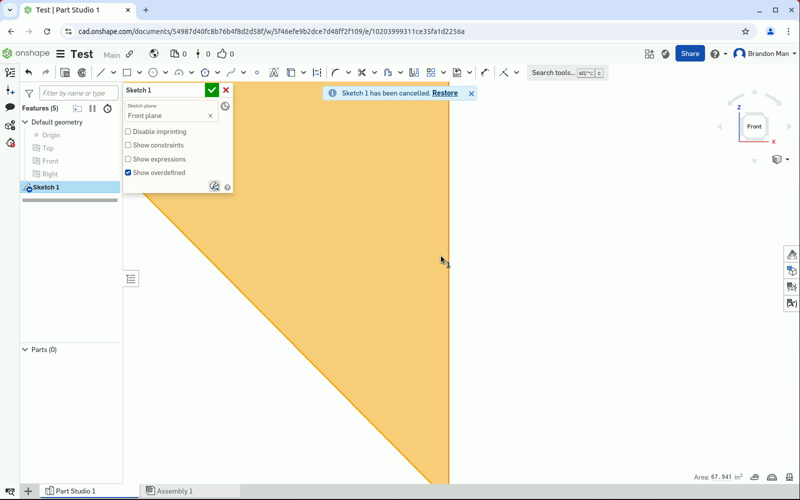
scroll(-6)
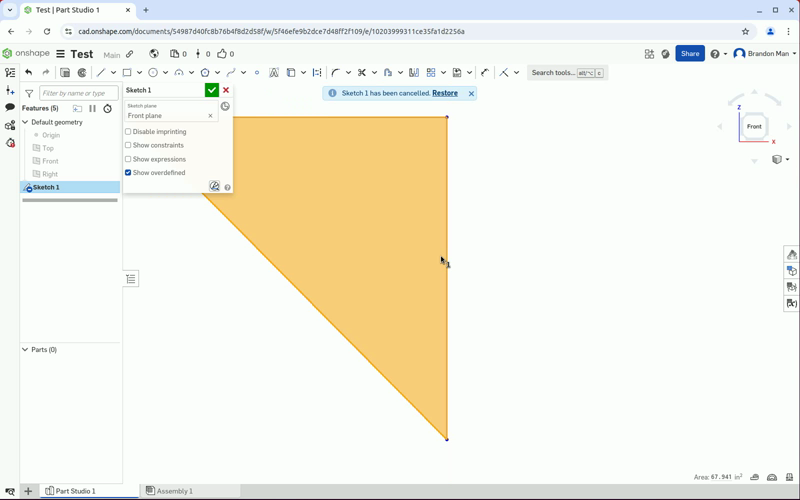
scroll(-6)
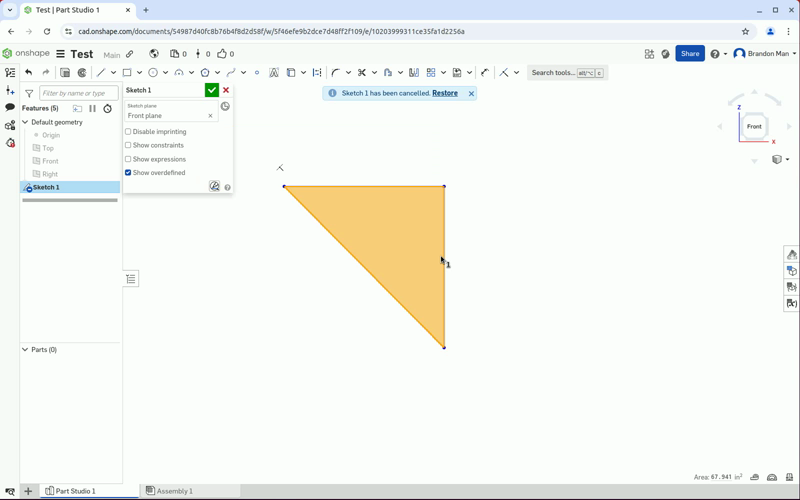
scroll(-6)
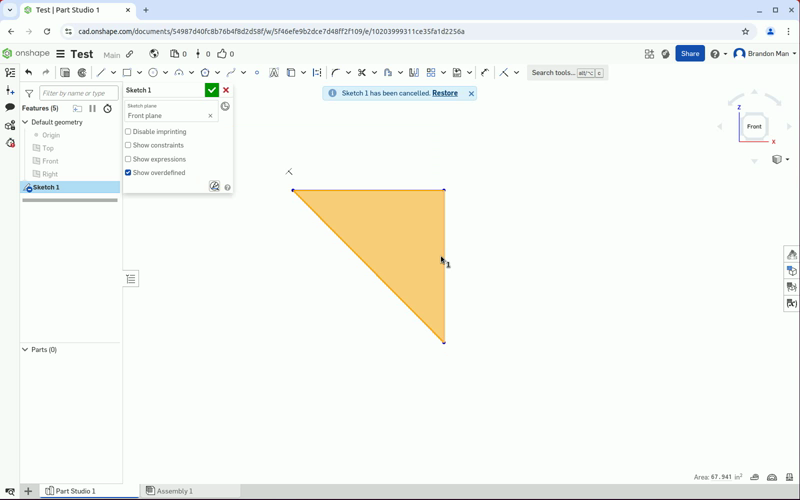
scroll(-6)
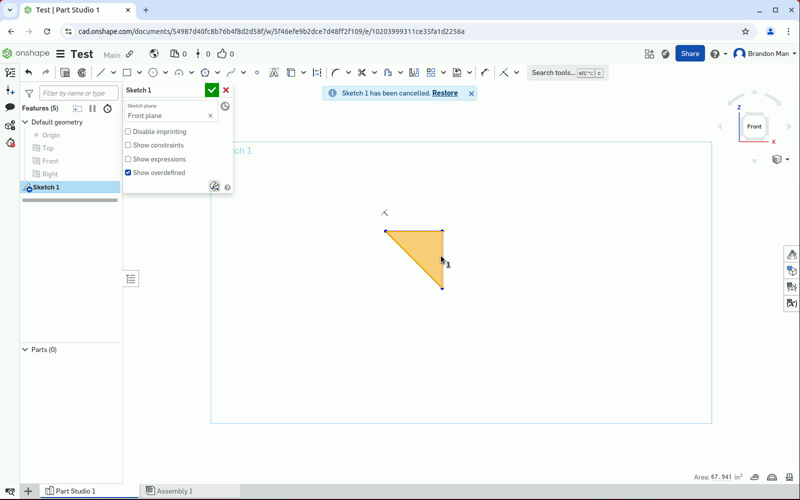
mouse_move(73, 352)
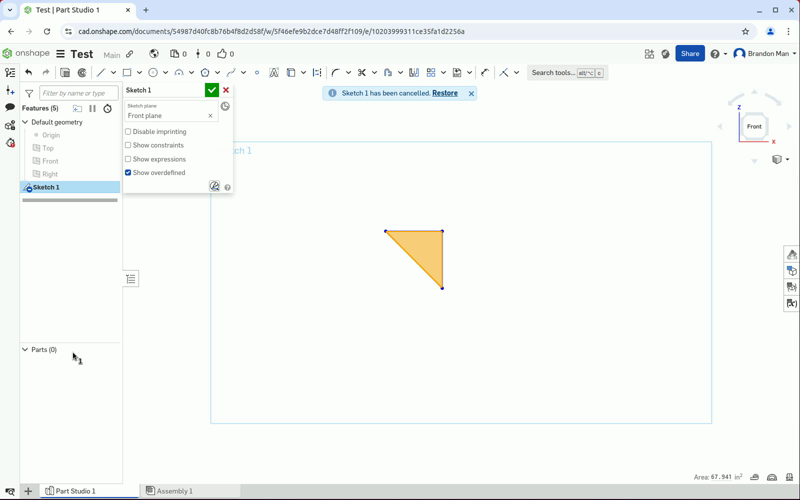
key(shift+y)
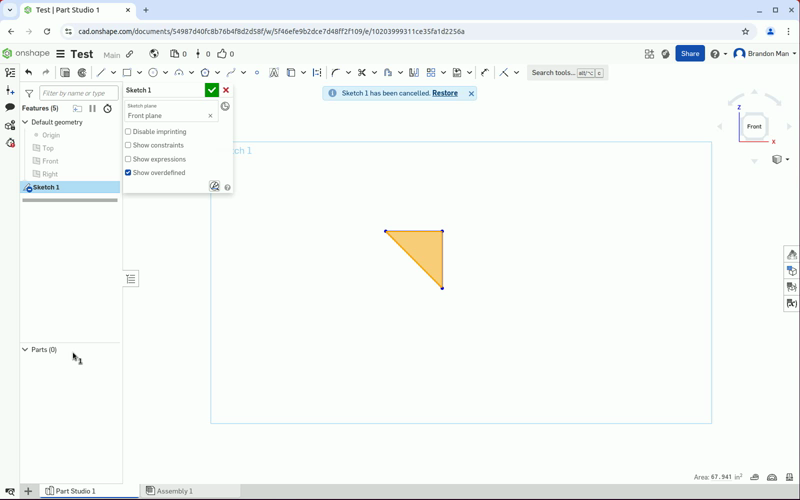
key(shift+e)
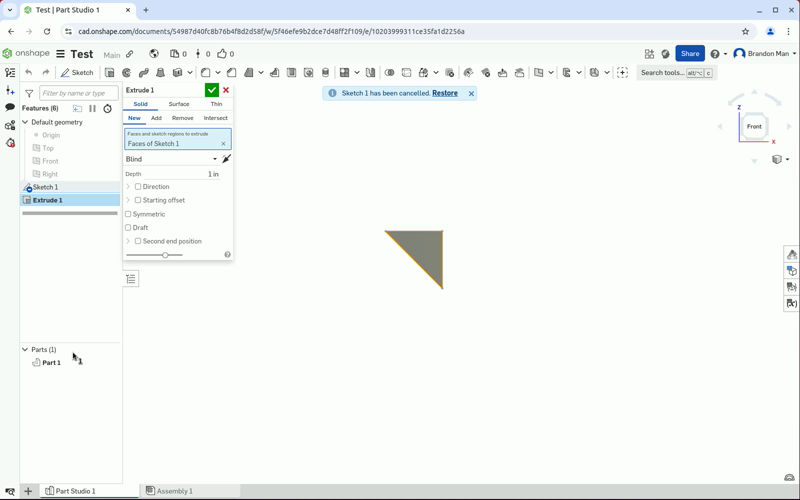
mouse_move(143, 106)
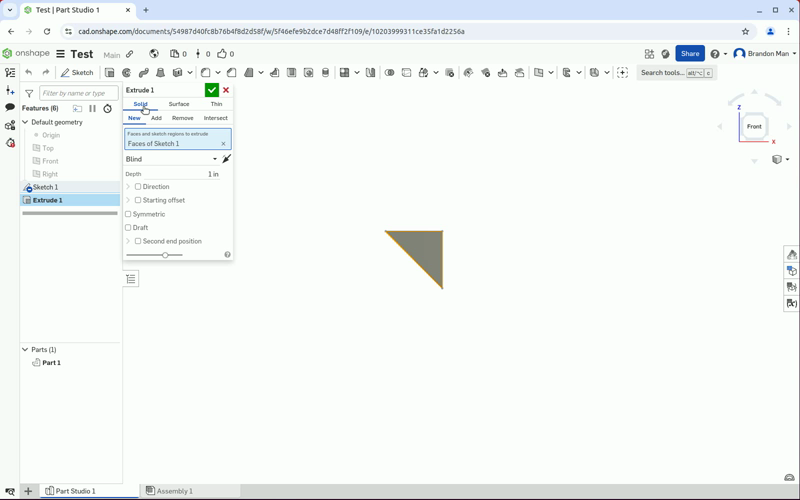
click(143, 106)
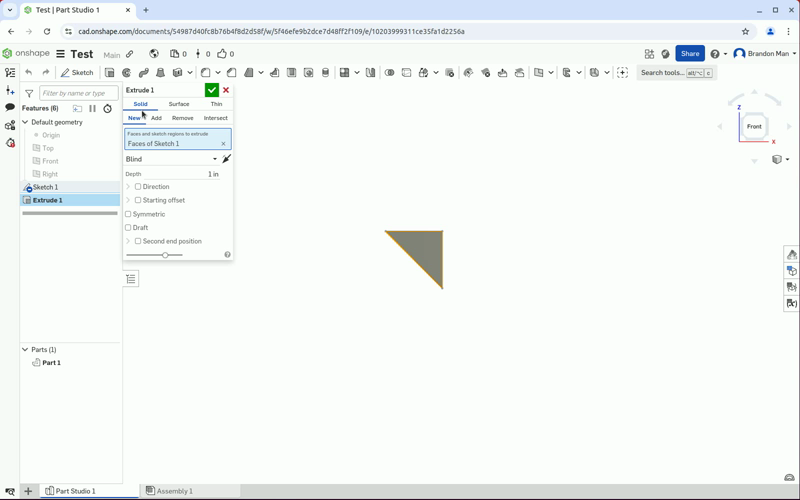
mouse_move(137, 120)
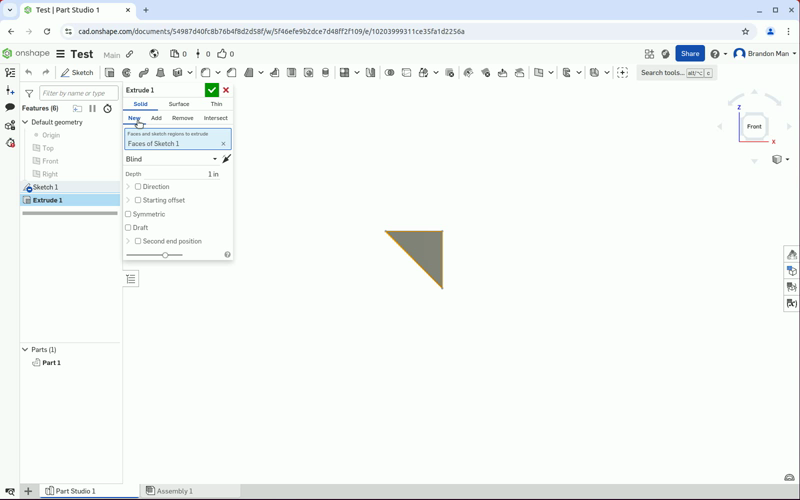
click(137, 120)
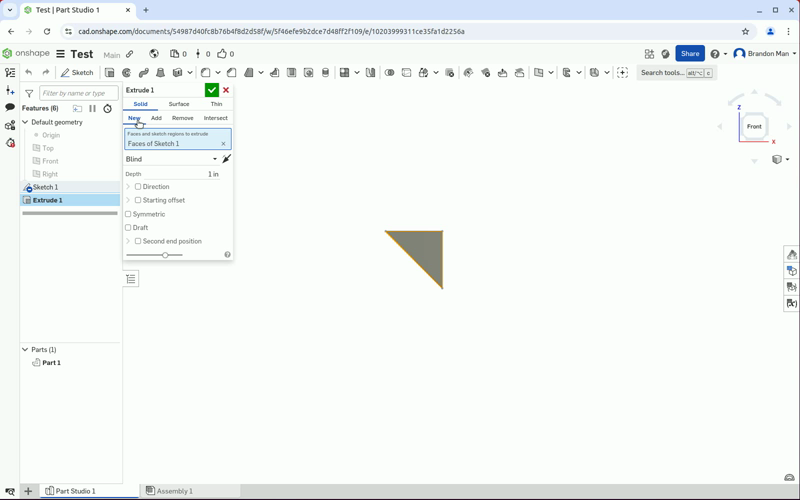
key(tab, 4)
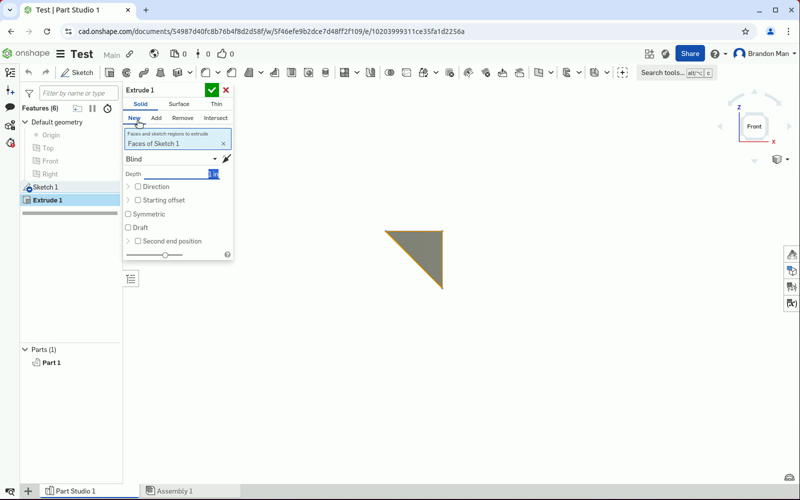
text(23.108)
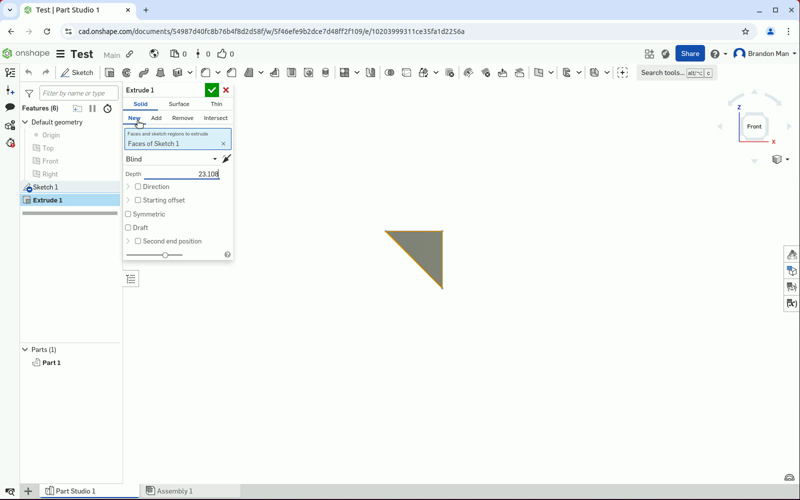
key(enter)
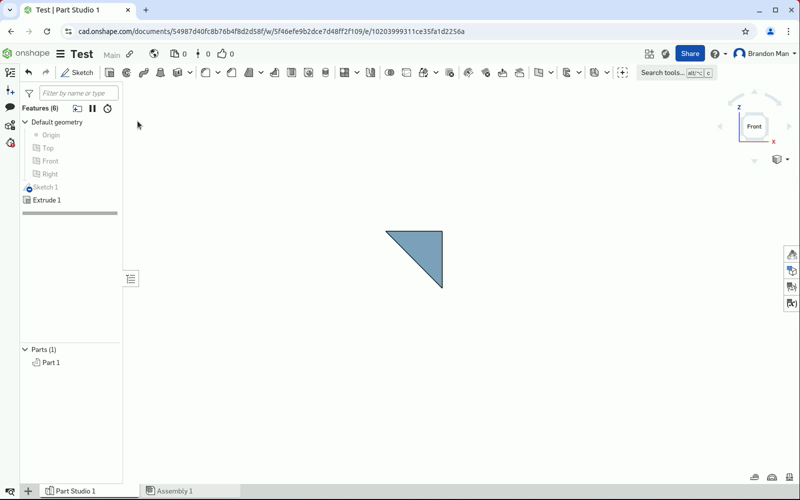
key(shift+h)
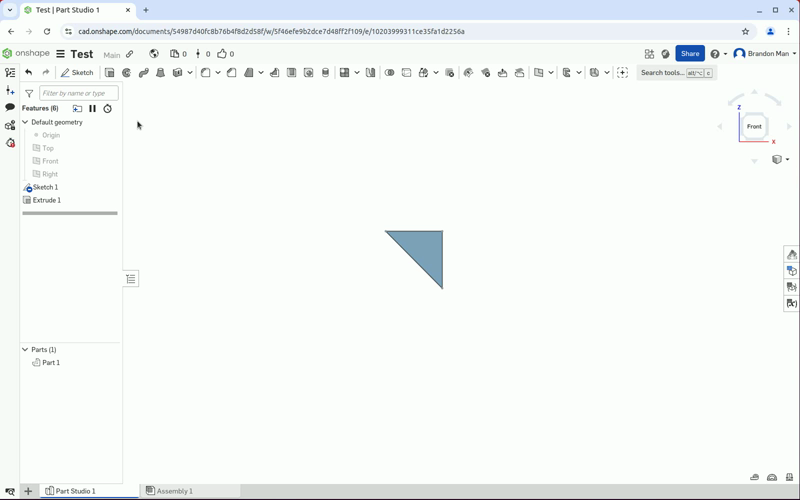
key(shift+h)
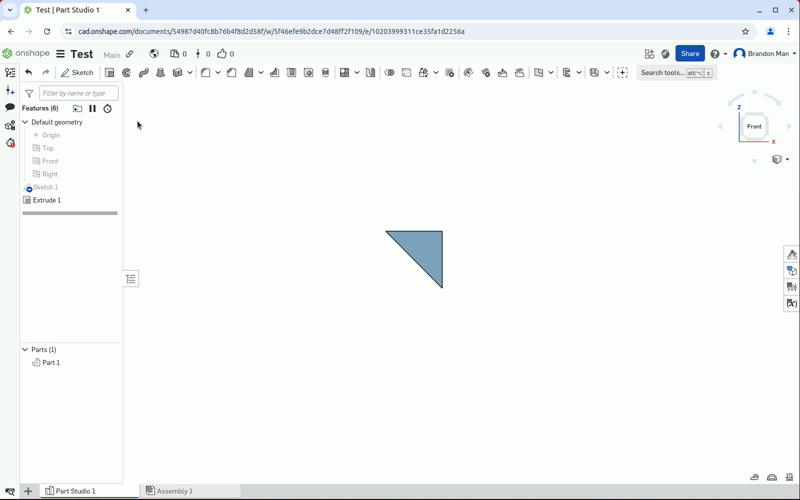
mouse_move(73, 189)
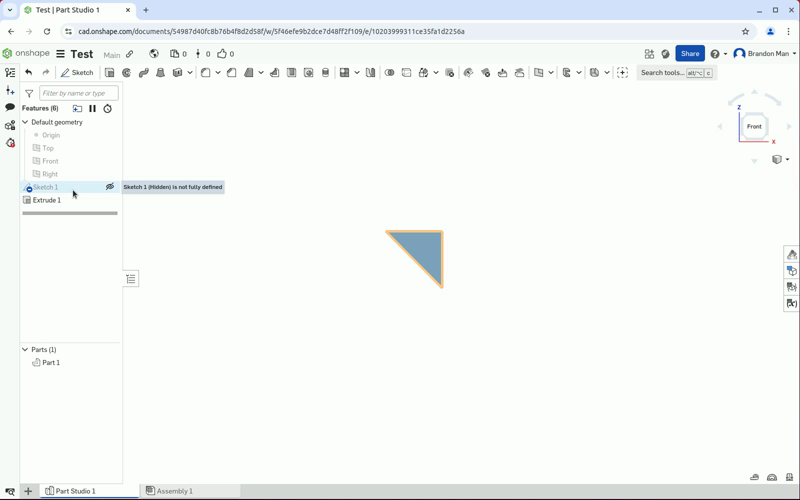
click(73, 189)
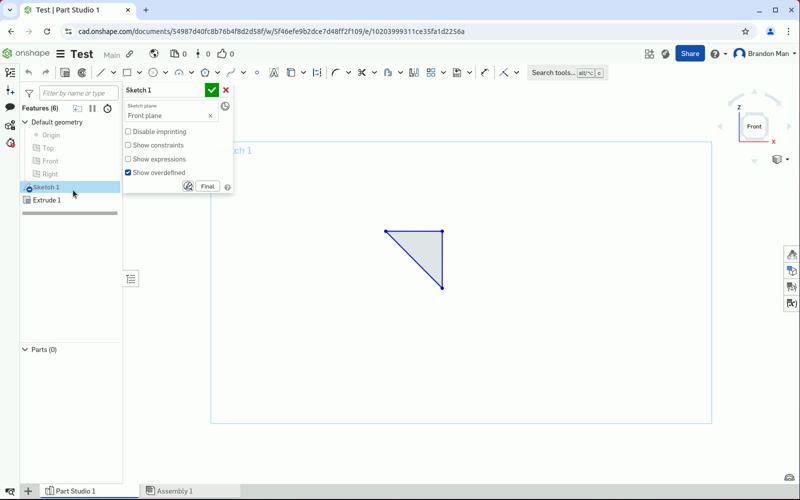
mouse_move(229, 92)
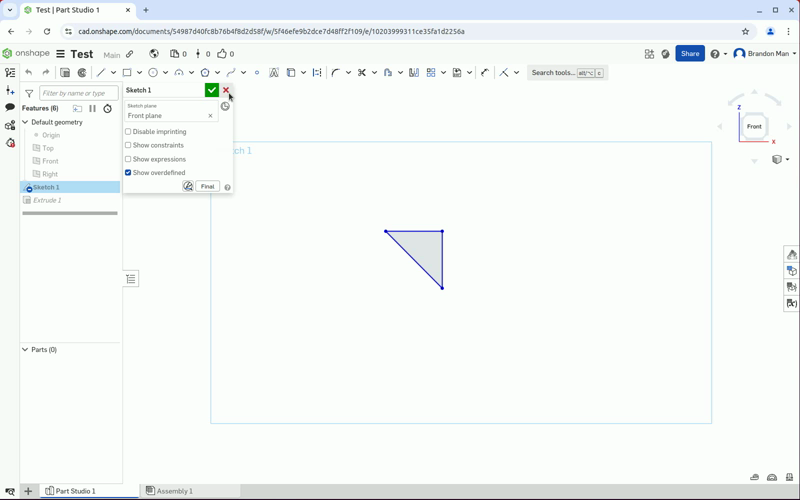
click(229, 92)
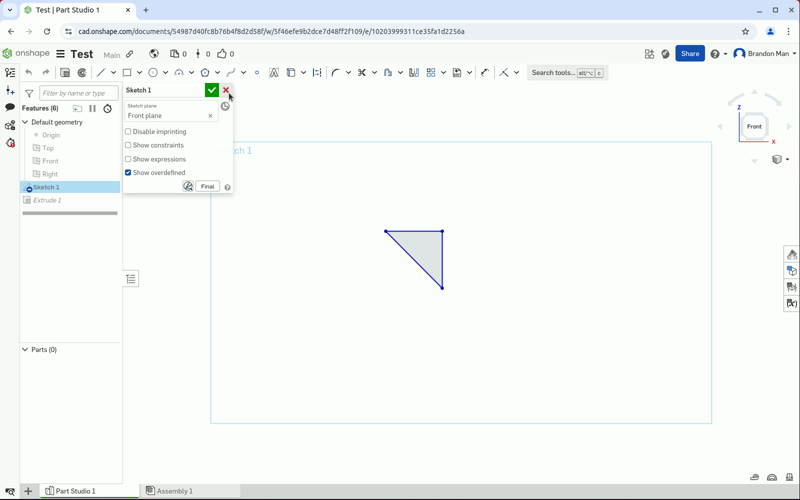
key(shift+s)
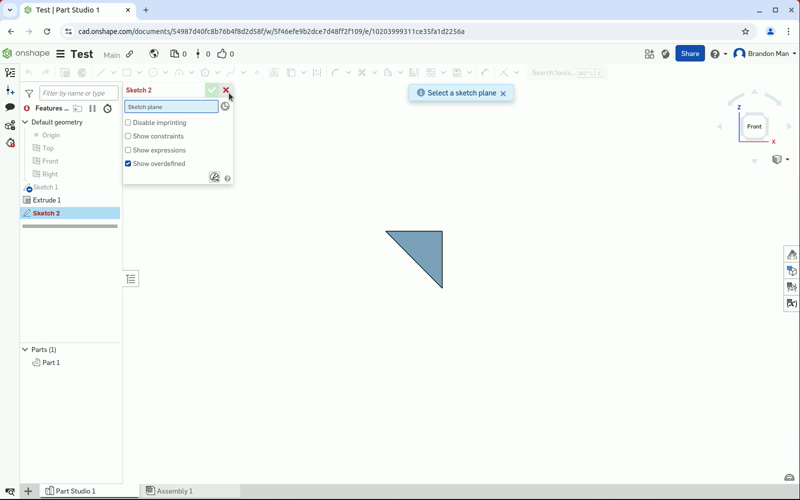
mouse_move(73, 163)
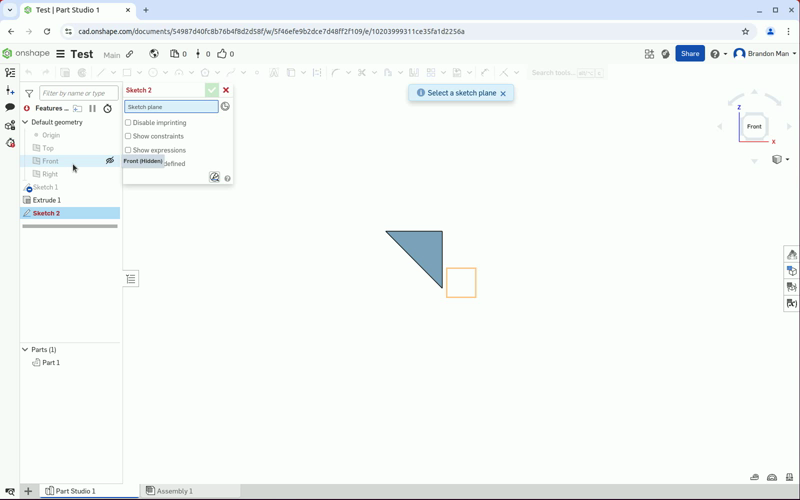
click(73, 163)
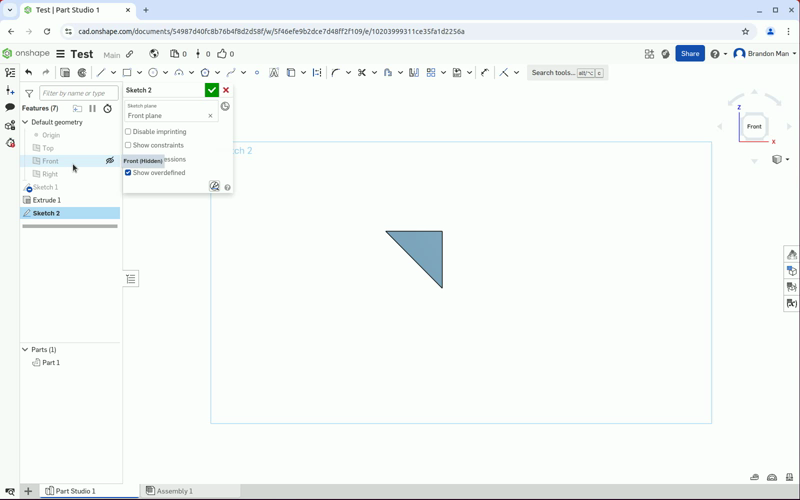
mouse_move(73, 352)
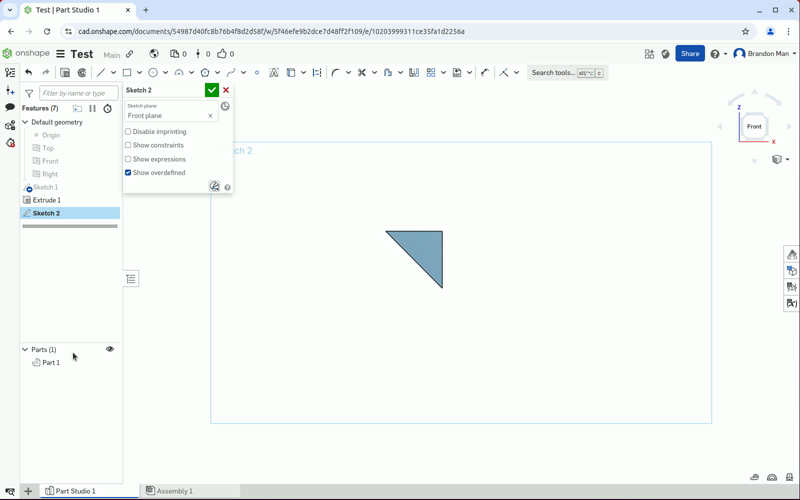
key(y)
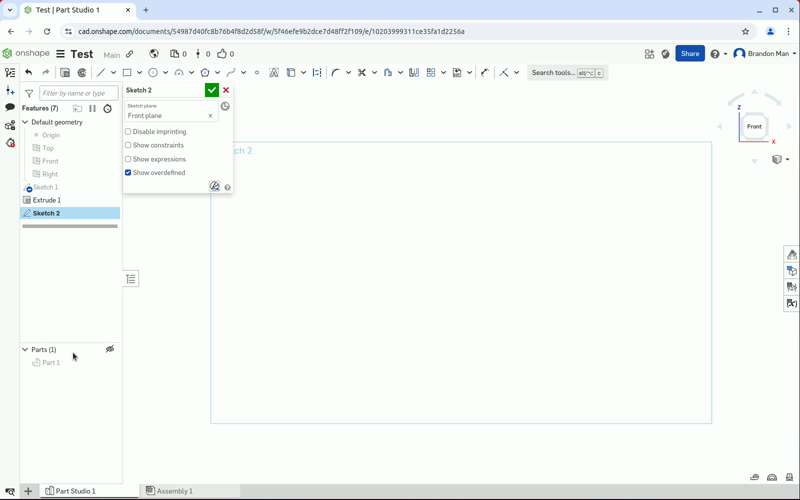
key(l)
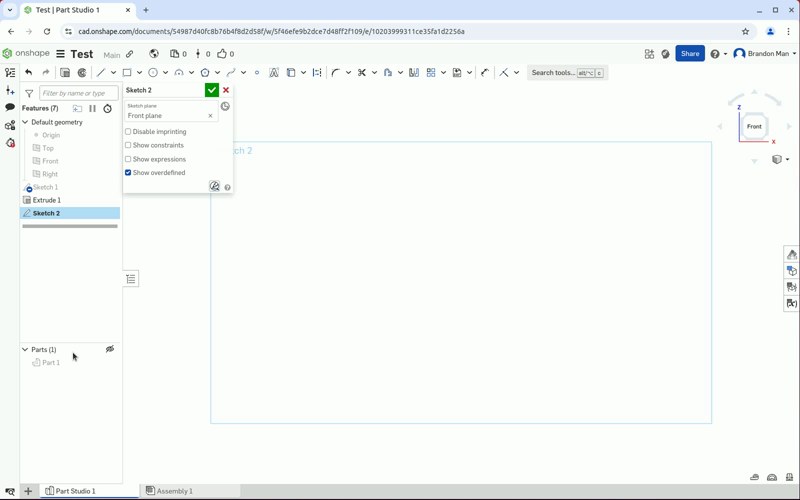
key_down(shift)
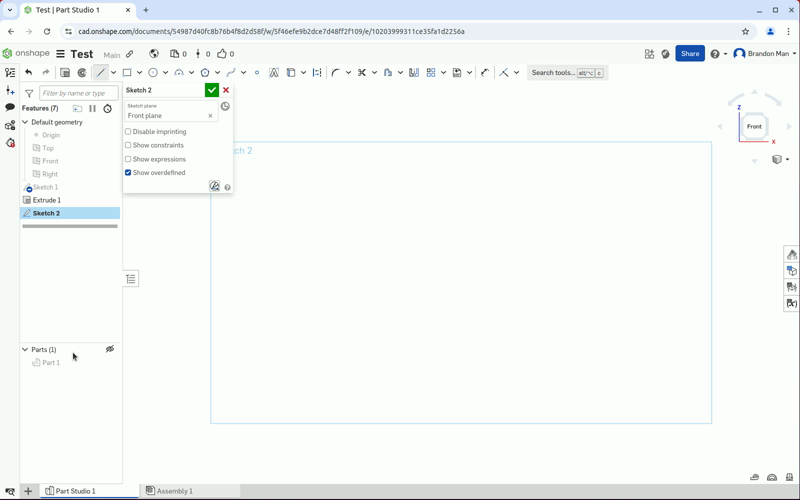
mouse_move(357, 343)
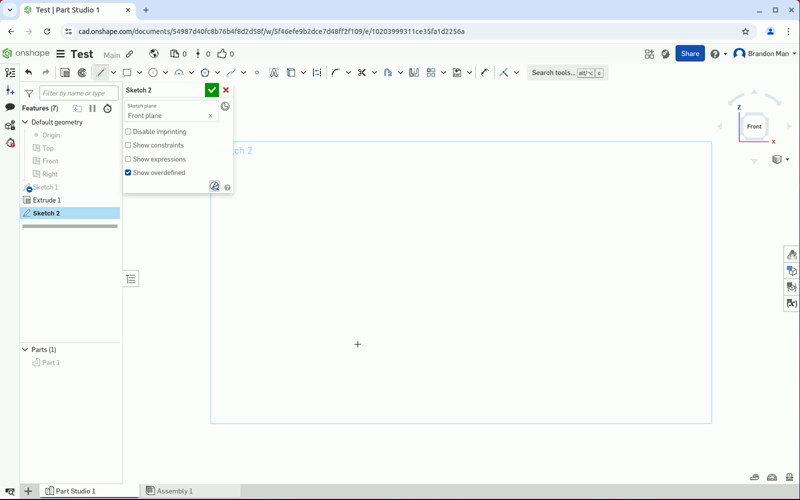
click(357, 343)
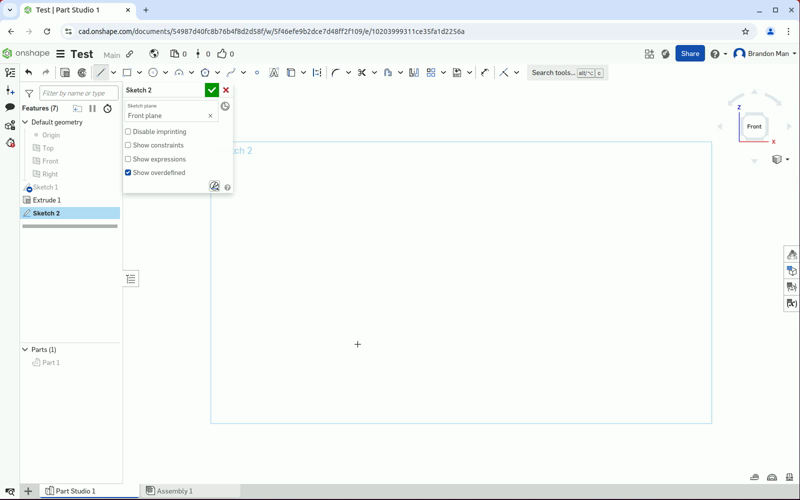
key_up(shift)
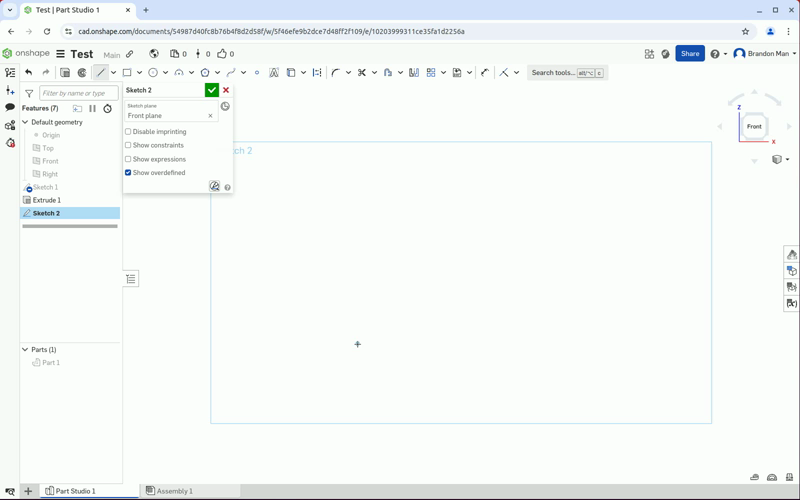
key_down(shift)
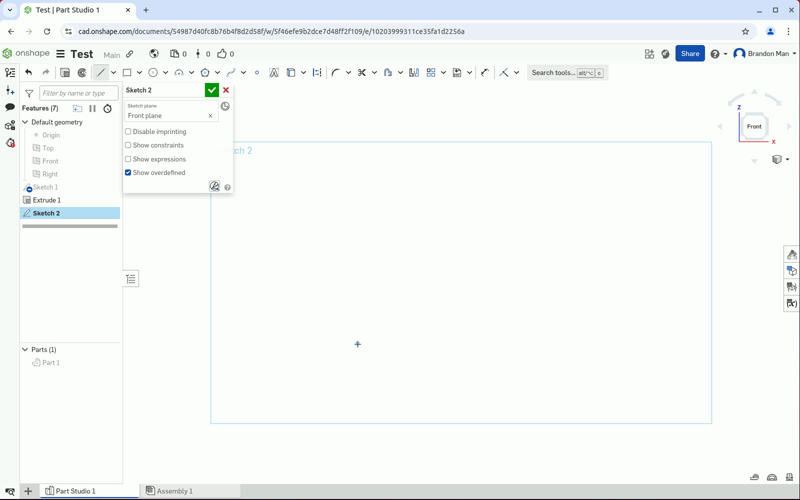
mouse_move(553, 343)
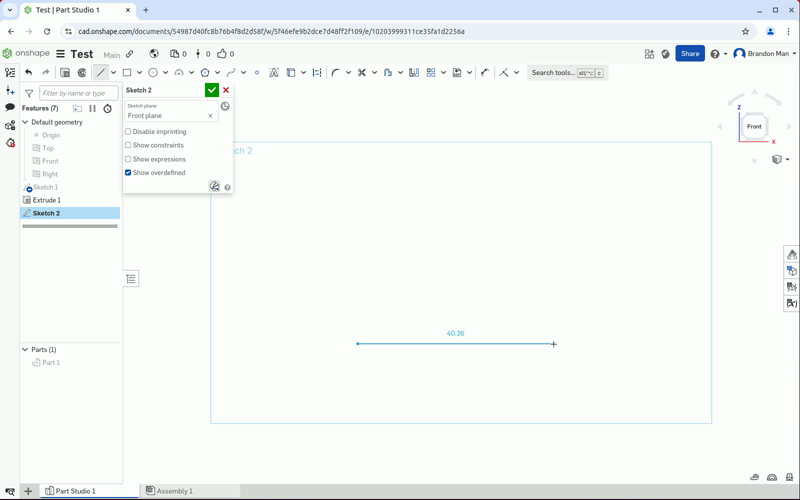
click(553, 343)
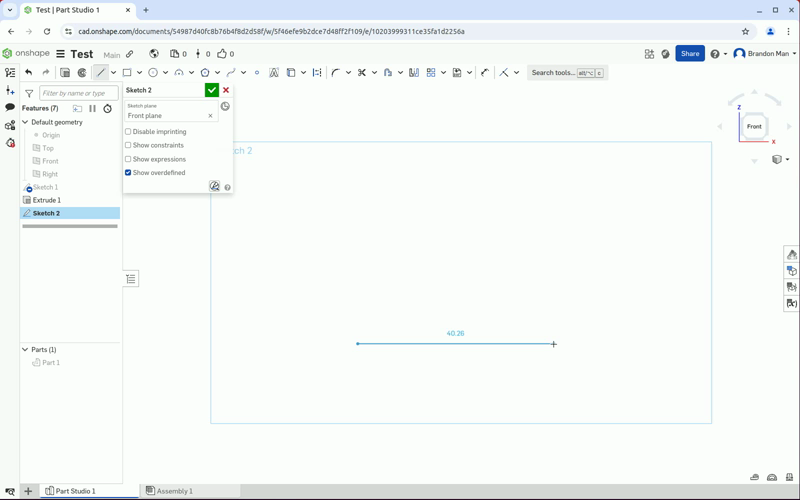
key_up(shift)
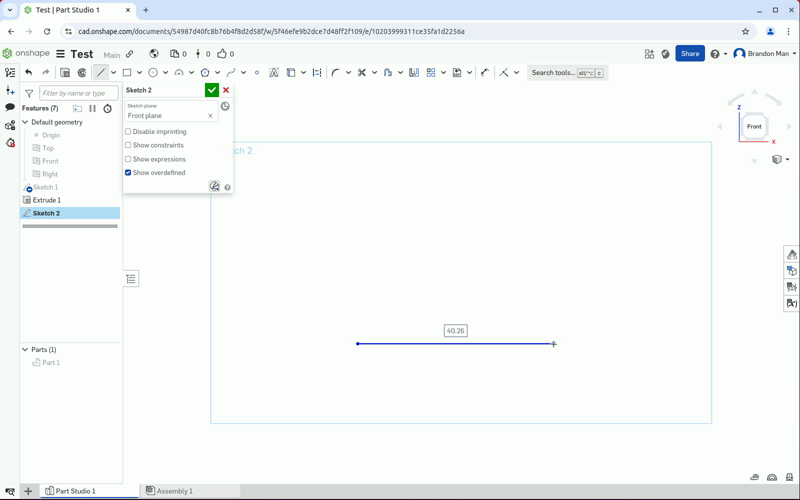
key_down(shift)
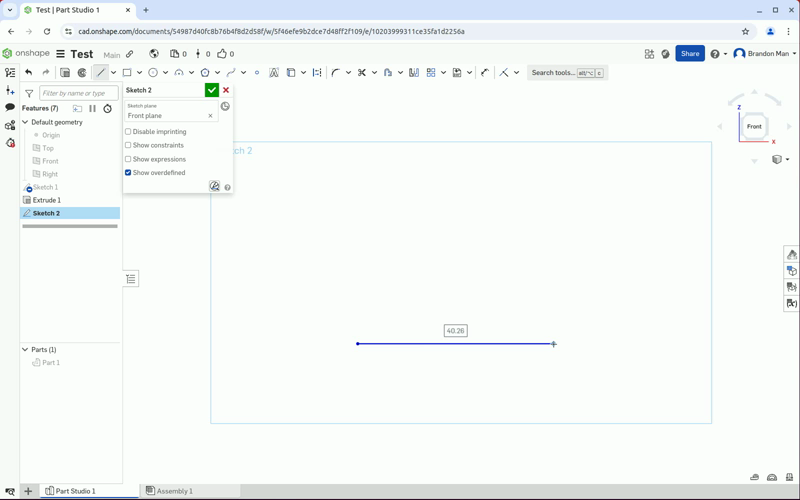
mouse_move(583, 343)
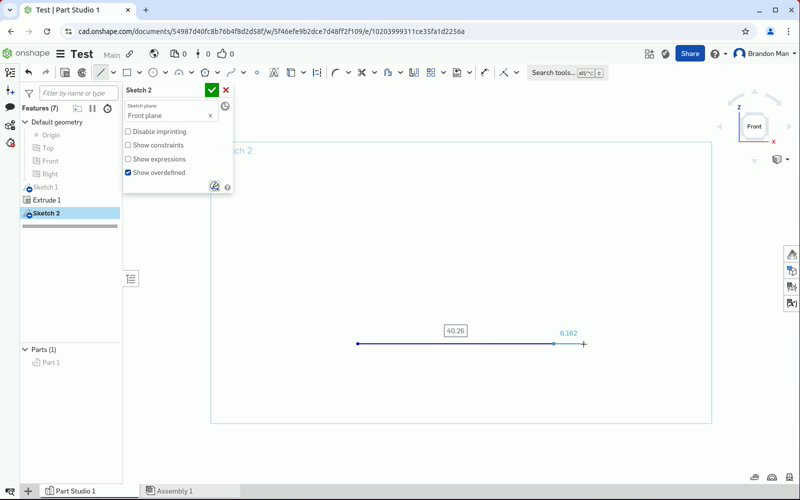
mouse_move(553, 288)
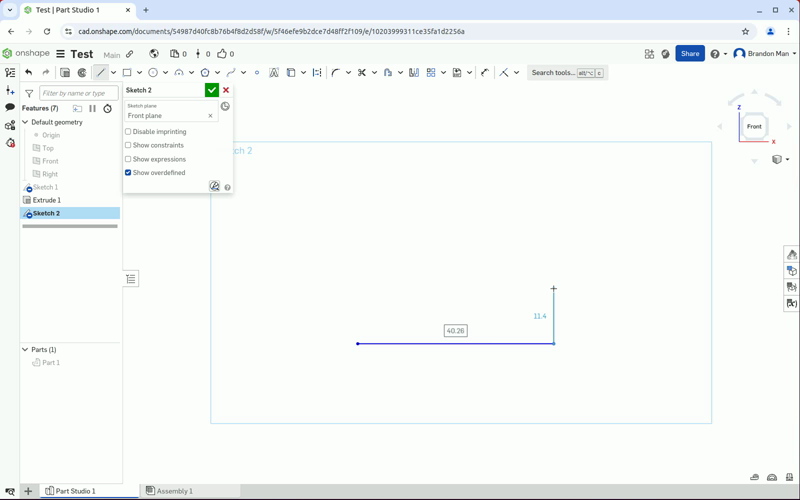
click(553, 288)
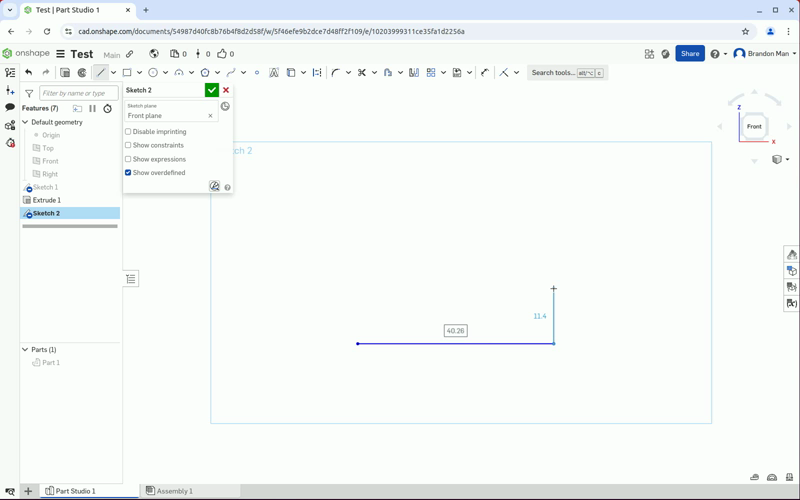
key_up(shift)
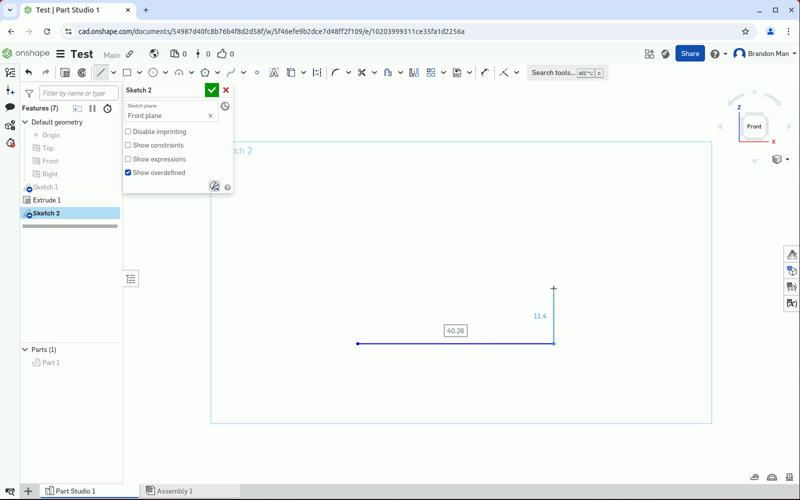
key_down(shift)
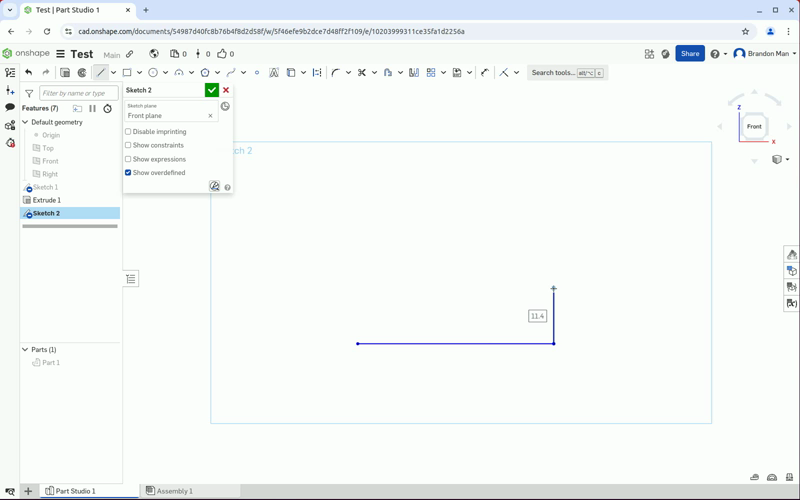
mouse_move(442, 288)
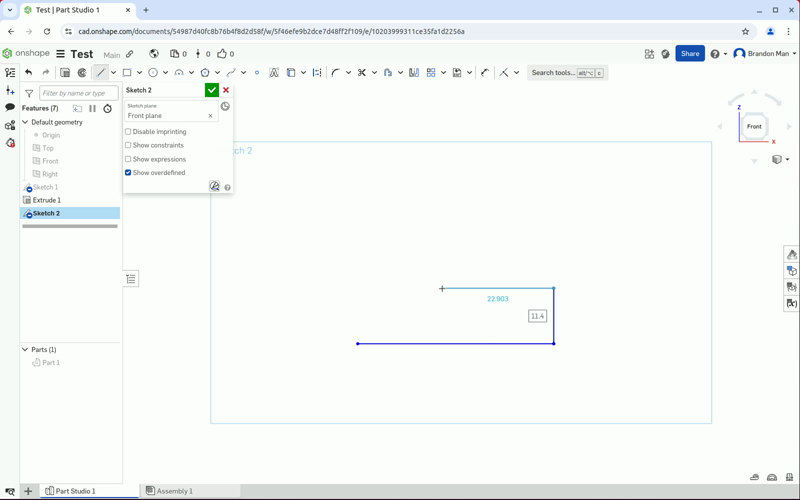
click(442, 288)
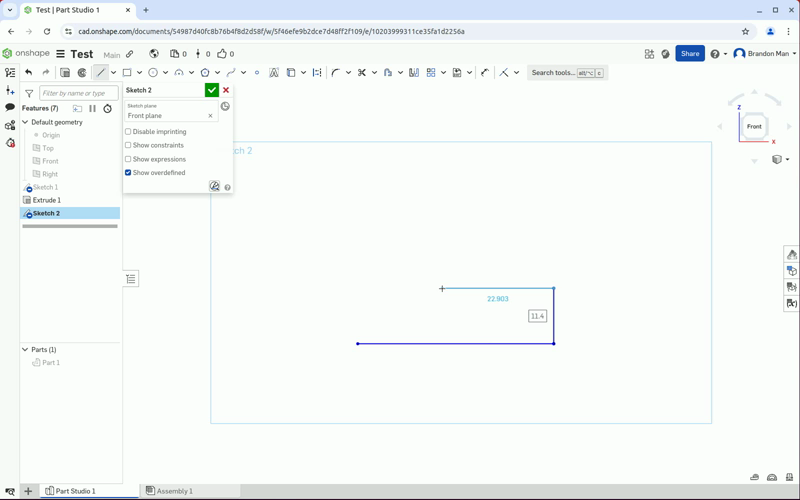
key_up(shift)
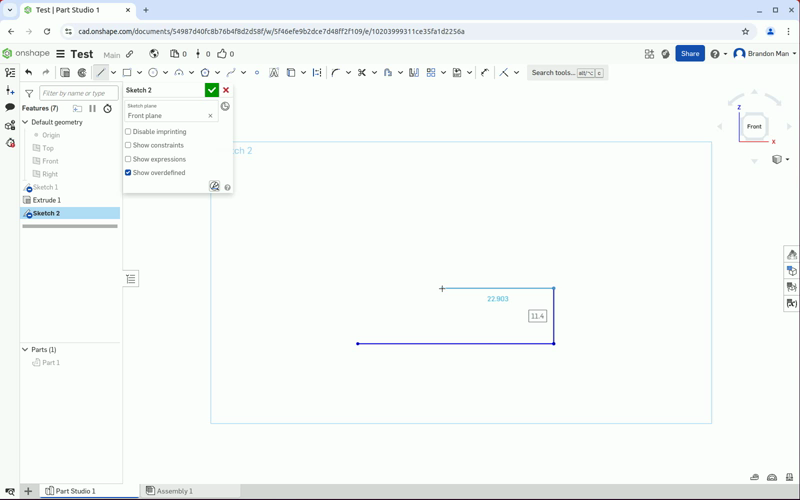
key_down(shift)
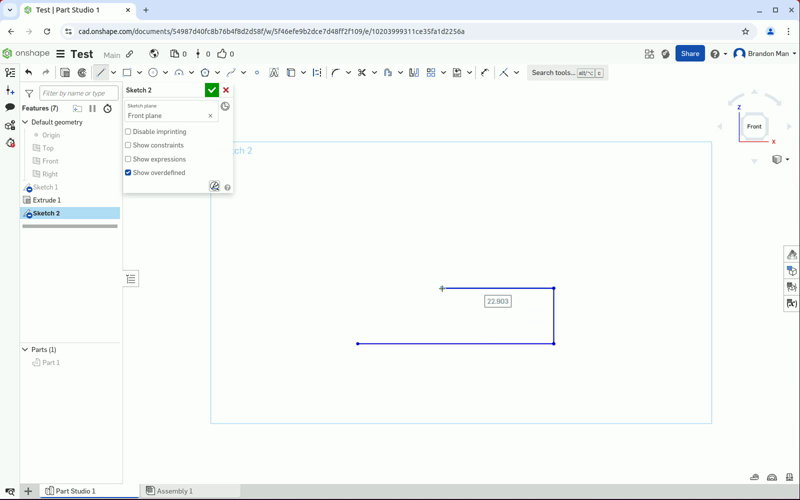
mouse_move(386, 232)
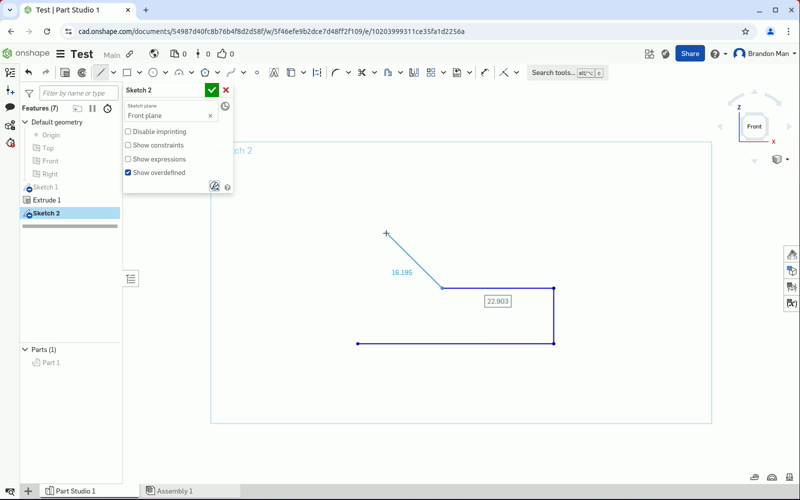
click(386, 232)
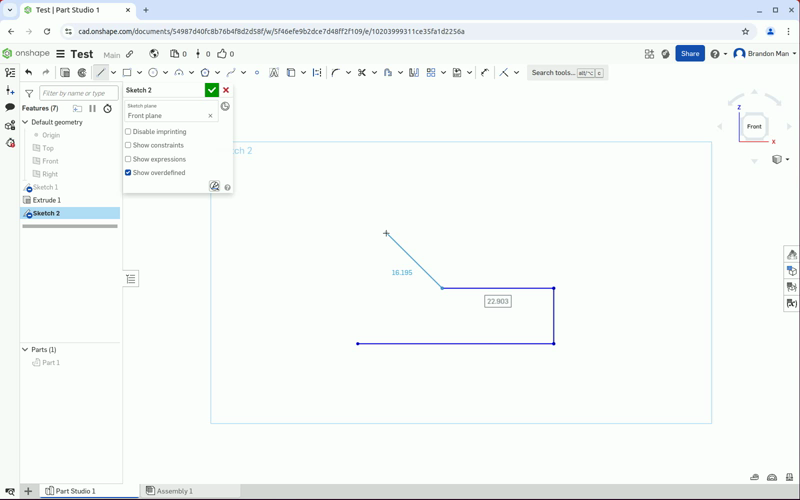
key_up(shift)
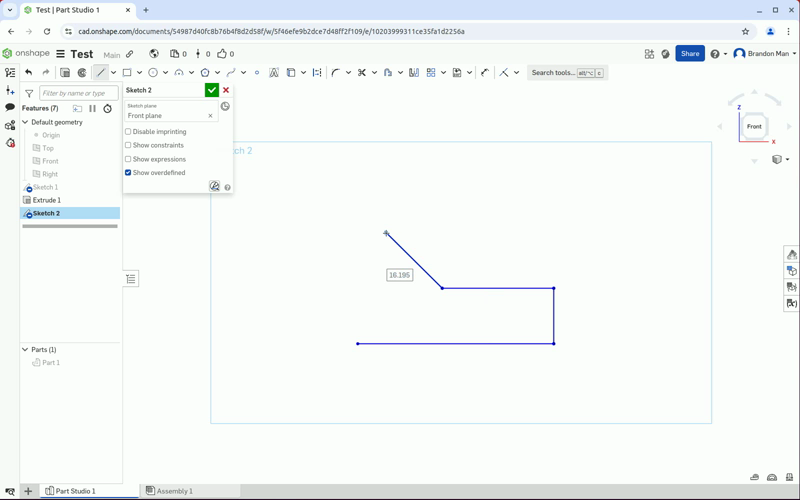
key_down(shift)
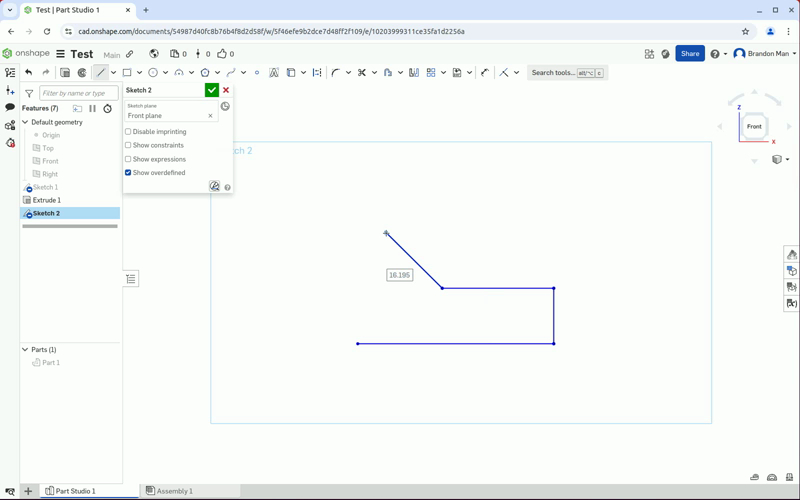
mouse_move(416, 232)
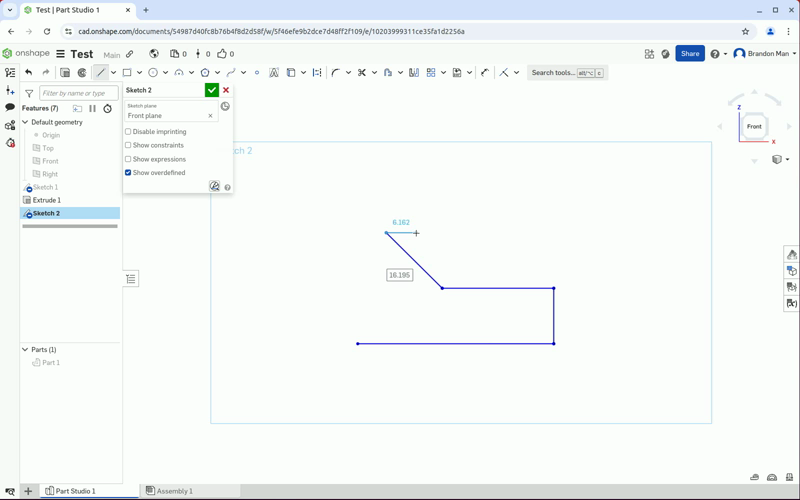
mouse_move(357, 232)
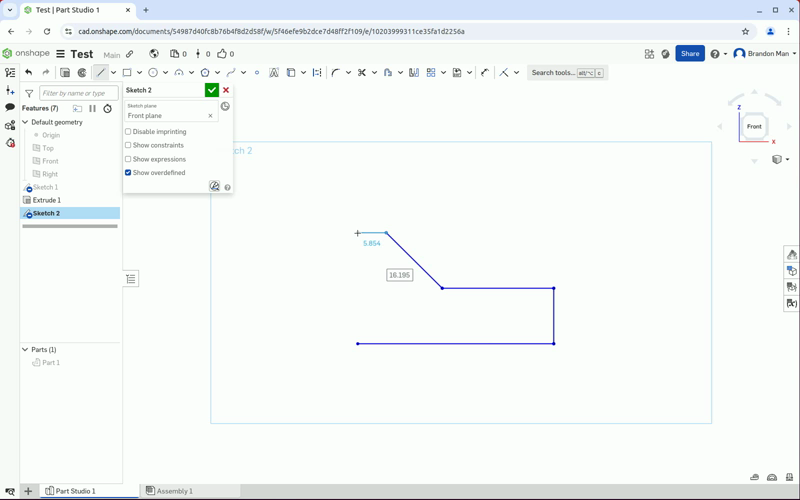
click(357, 232)
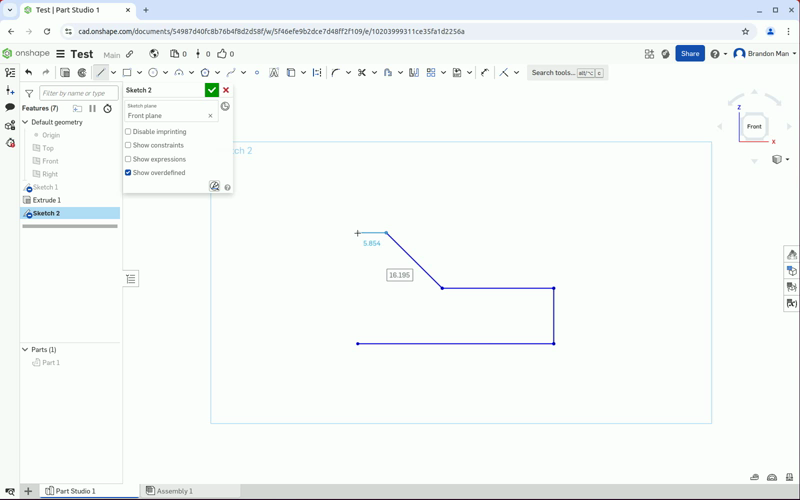
key_up(shift)
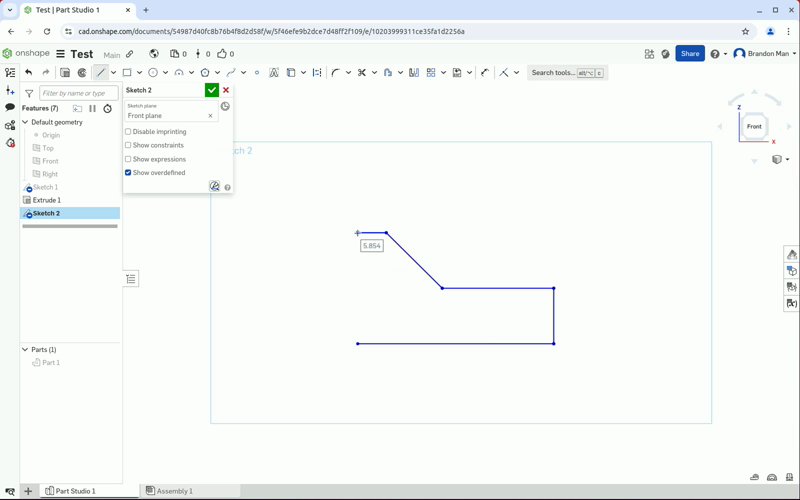
key_down(shift)
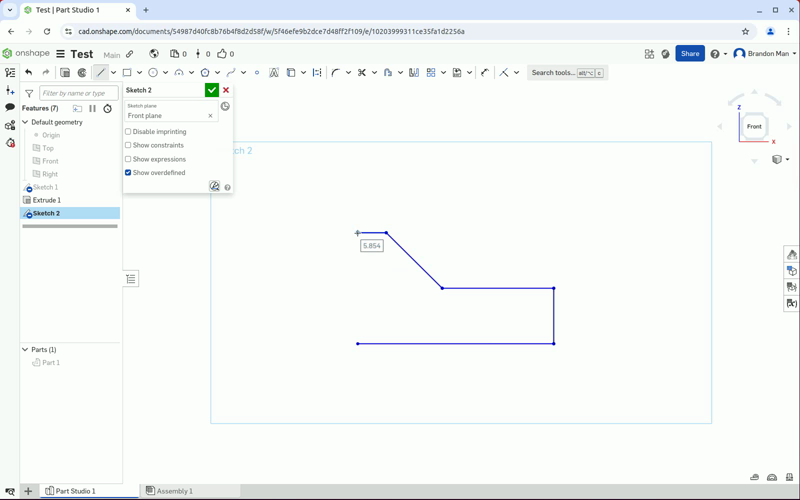
mouse_move(357, 343)
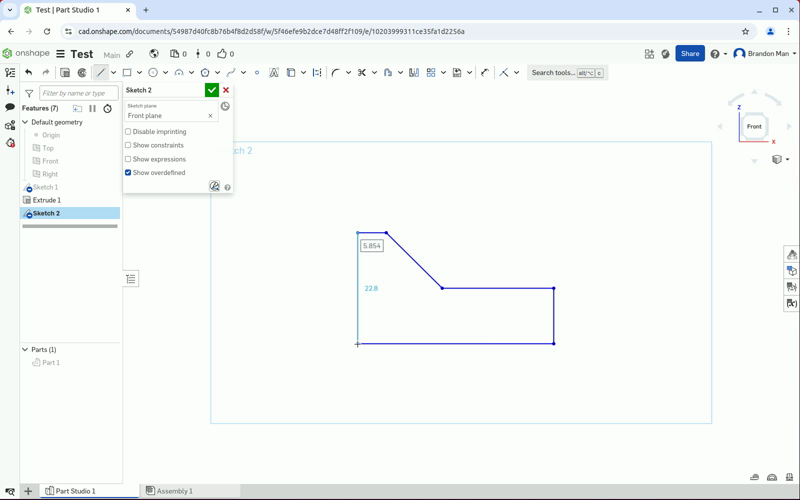
key_up(shift)
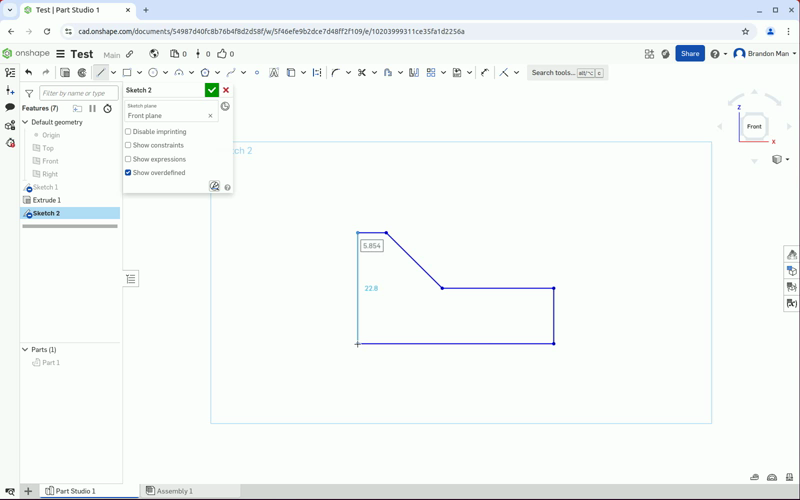
click(357, 343)
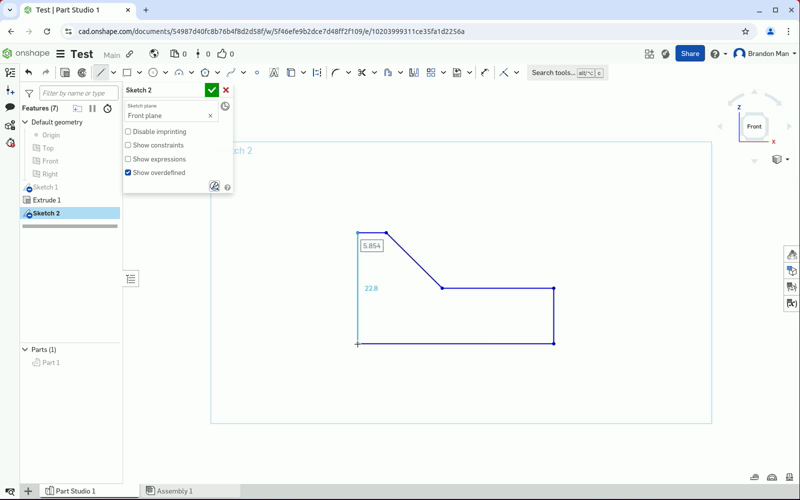
key(esc)
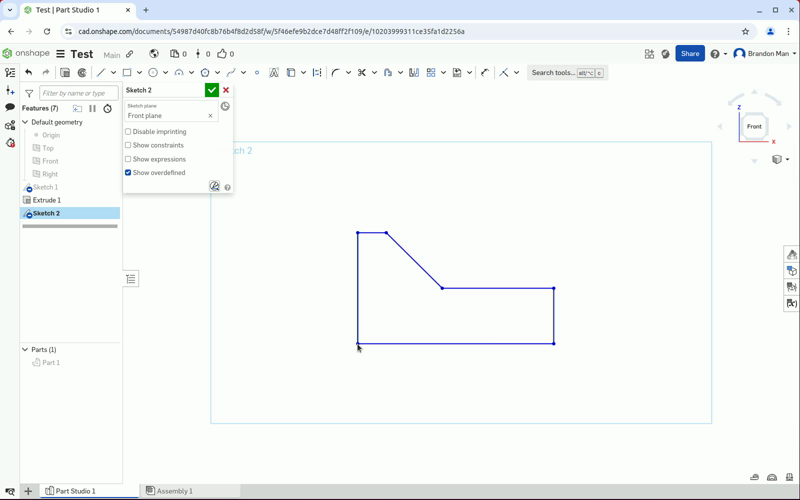
mouse_move(381, 299)
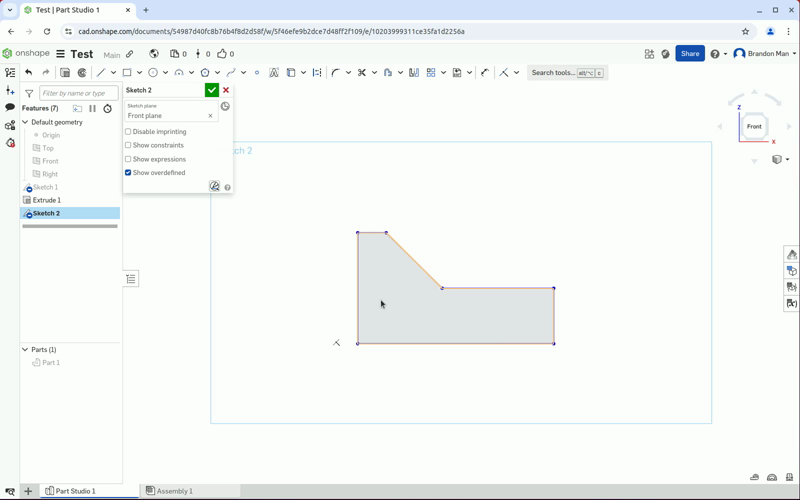
click(381, 299)
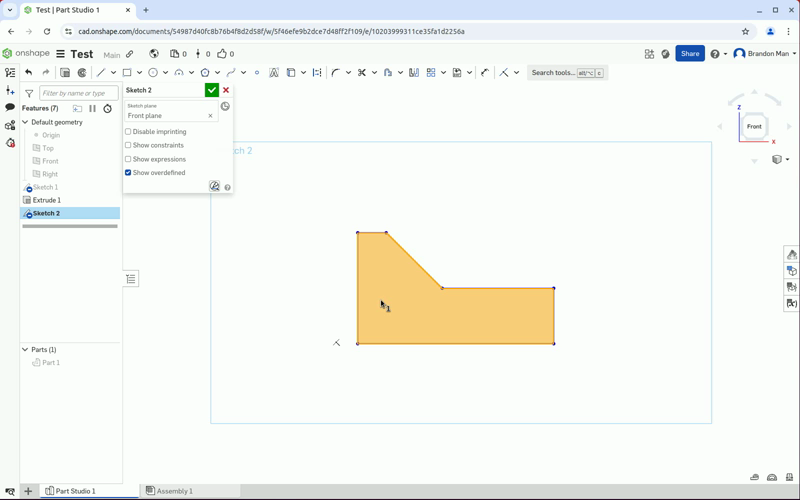
mouse_move(73, 352)
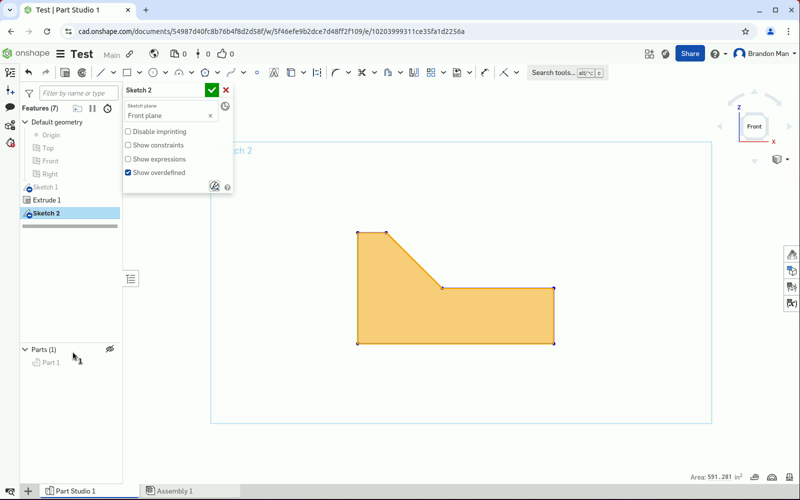
key(shift+y)
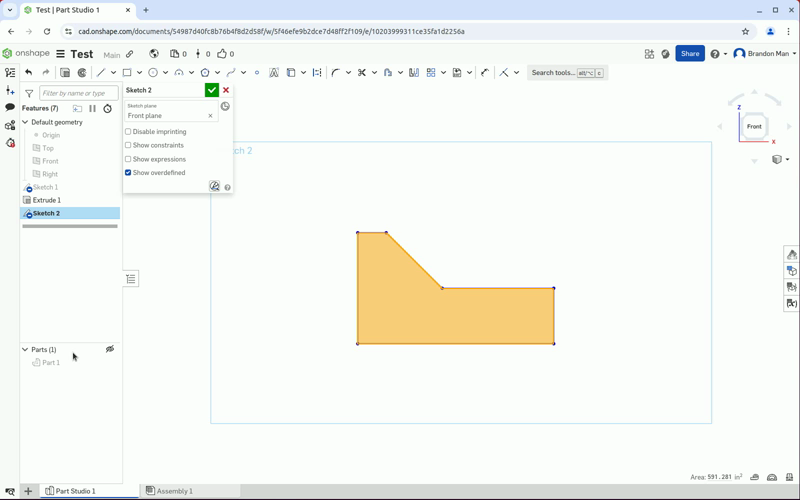
key(shift+e)
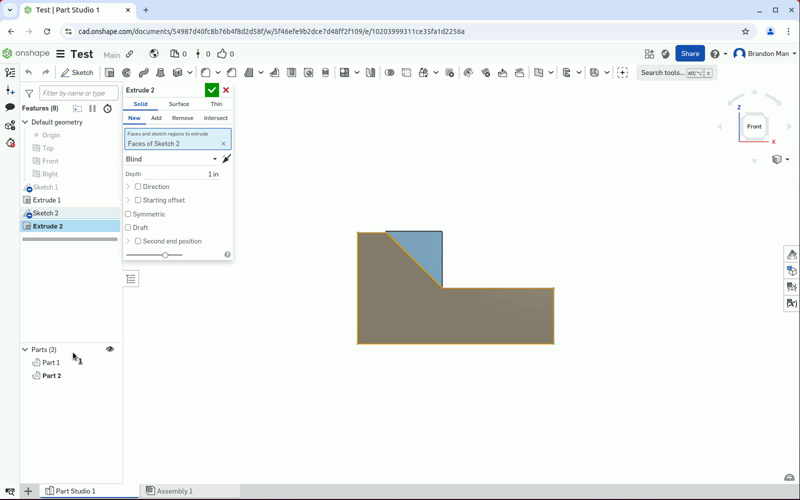
mouse_move(143, 106)
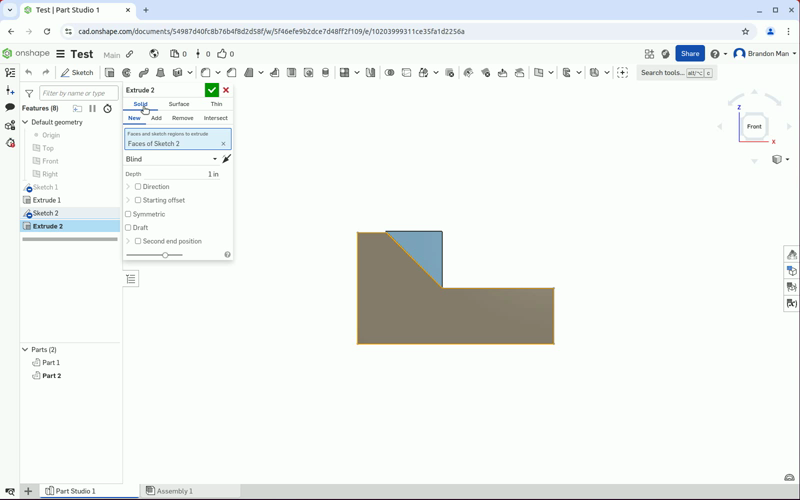
click(143, 106)
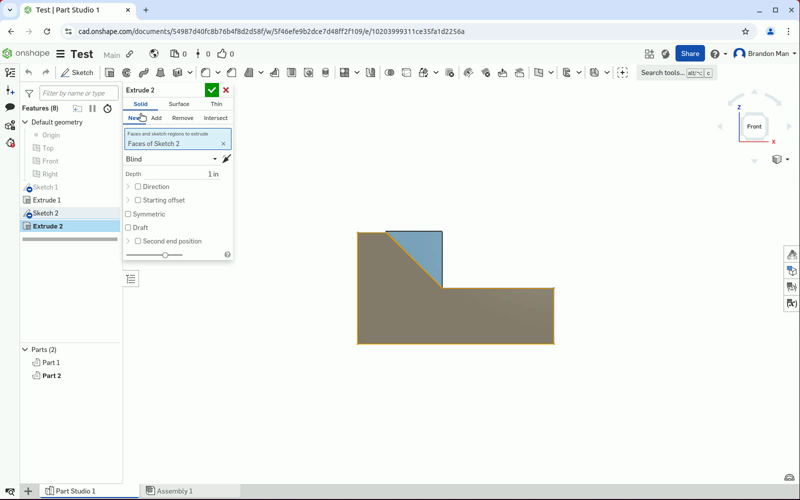
mouse_move(137, 120)
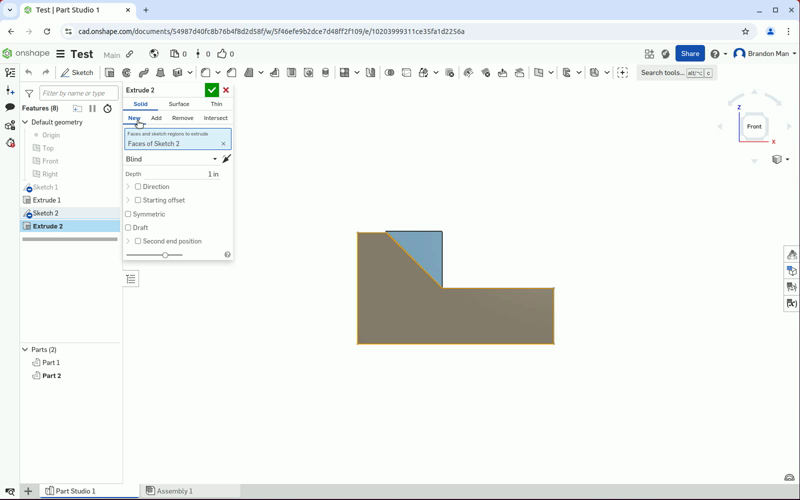
click(137, 120)
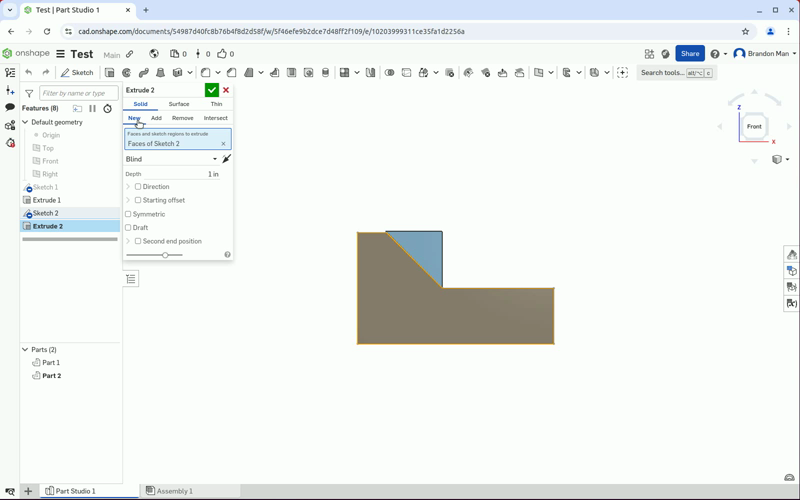
key(tab, 4)
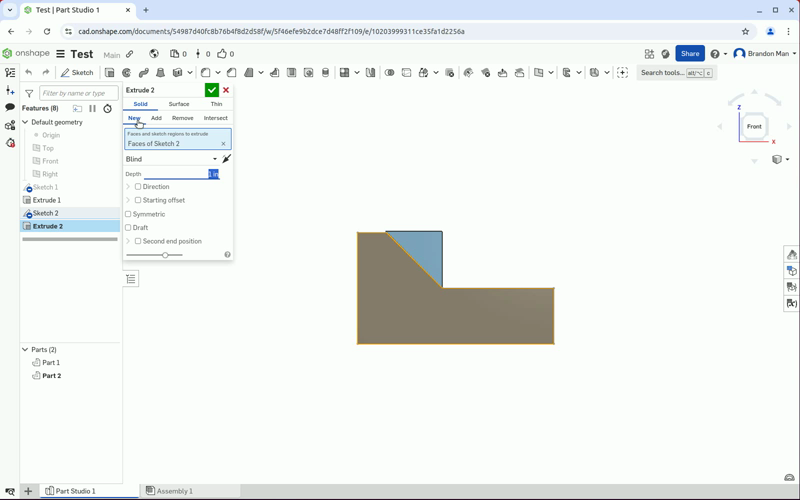
text(23.108)
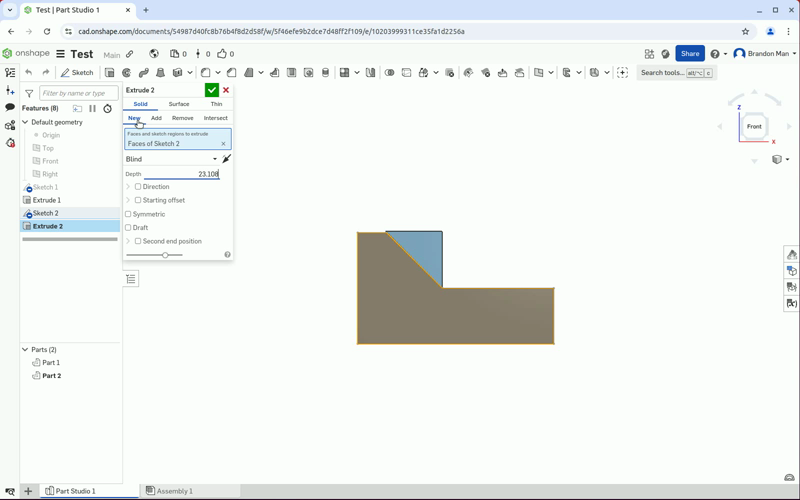
key(enter)
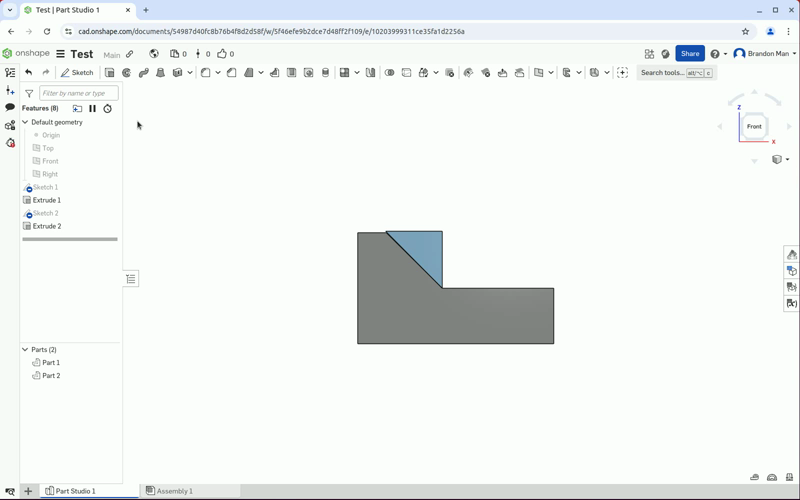
key(shift+h)
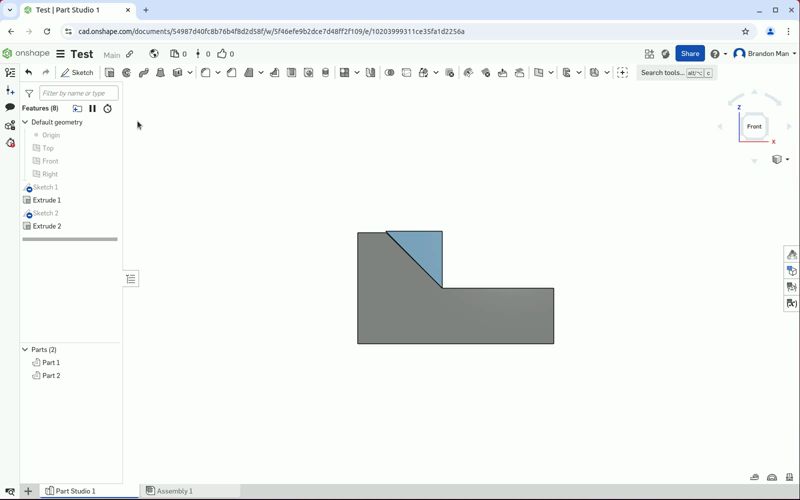
key(shift+h)
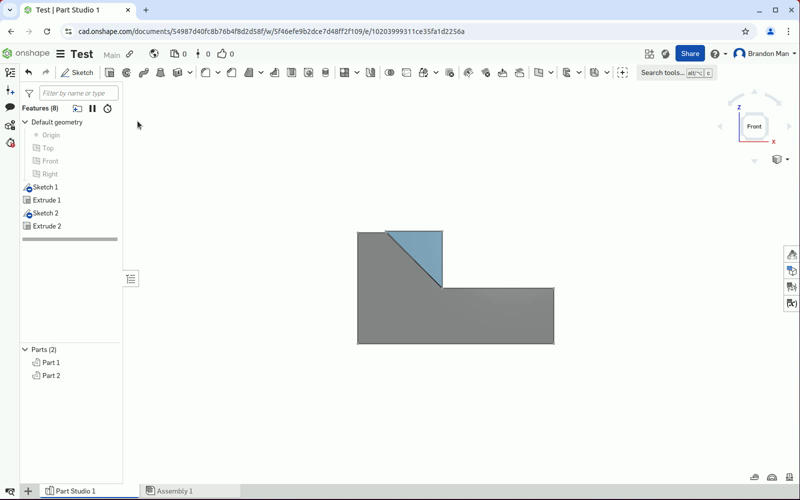
key(shift+7)
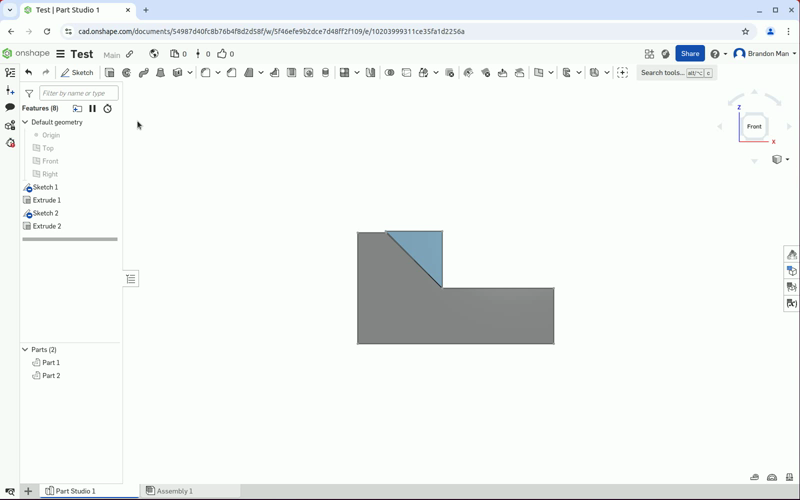
key(left, 2)
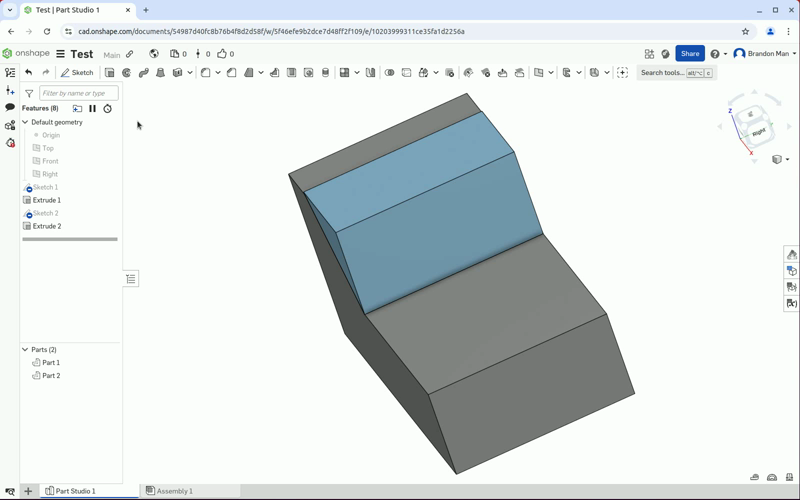
key(down, 2)
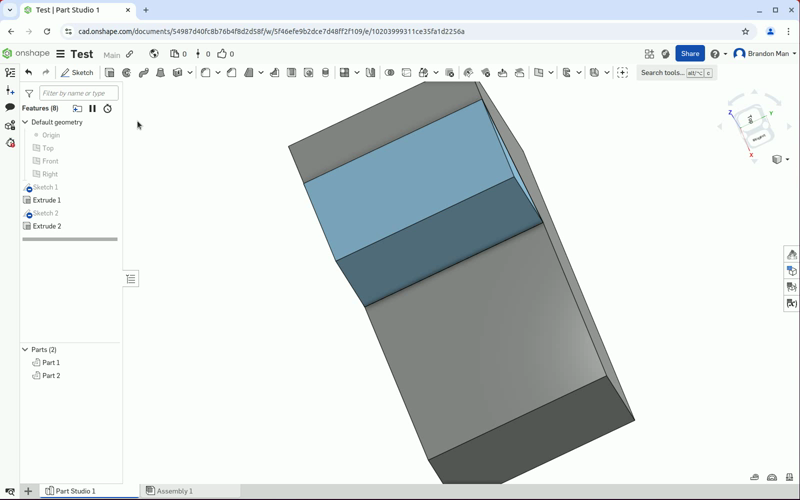
key(up, 2)
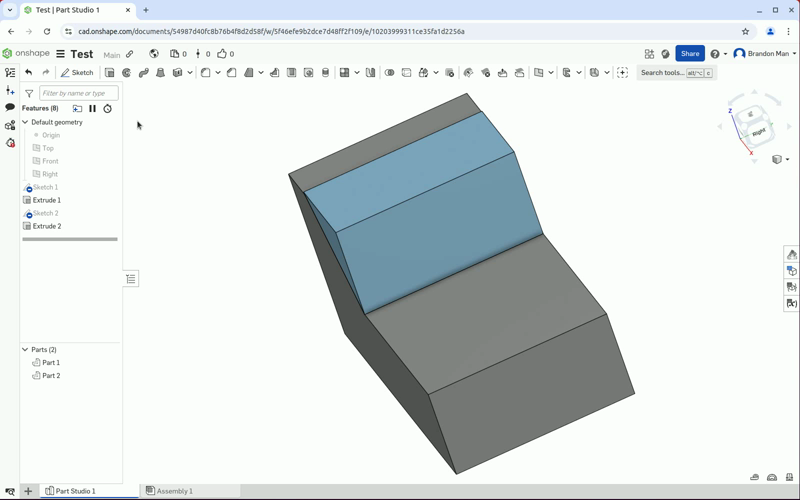
key(right, 2)
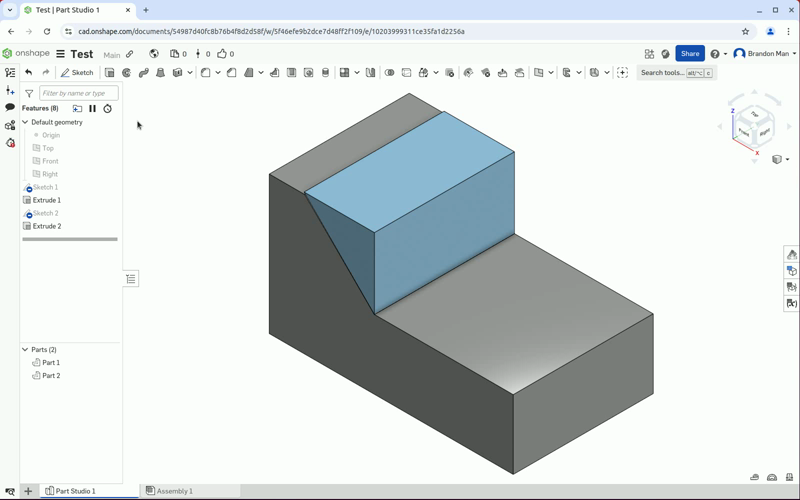
mouse_move(73, 189)
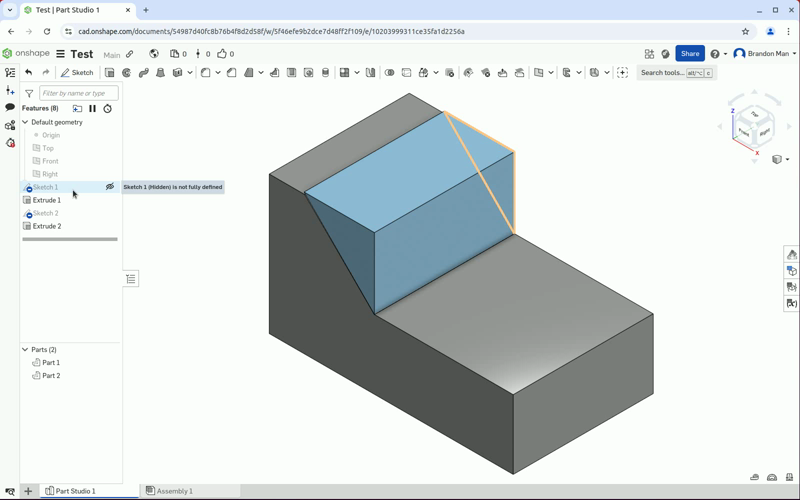
click(73, 189)